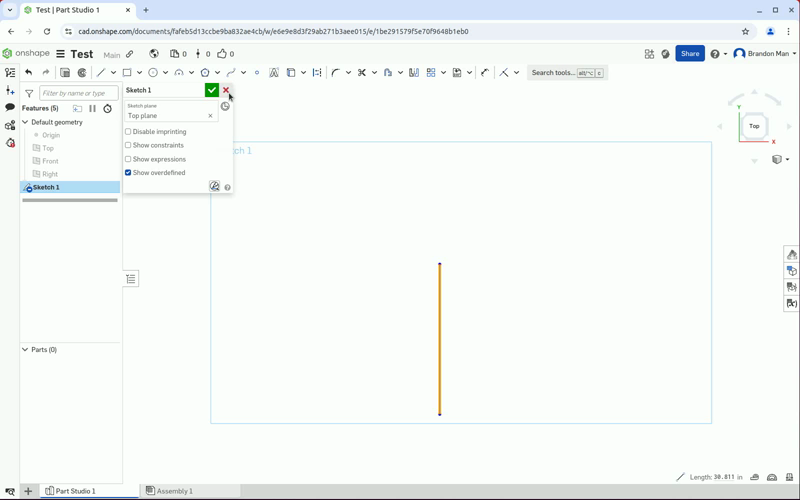
key(shift+h)
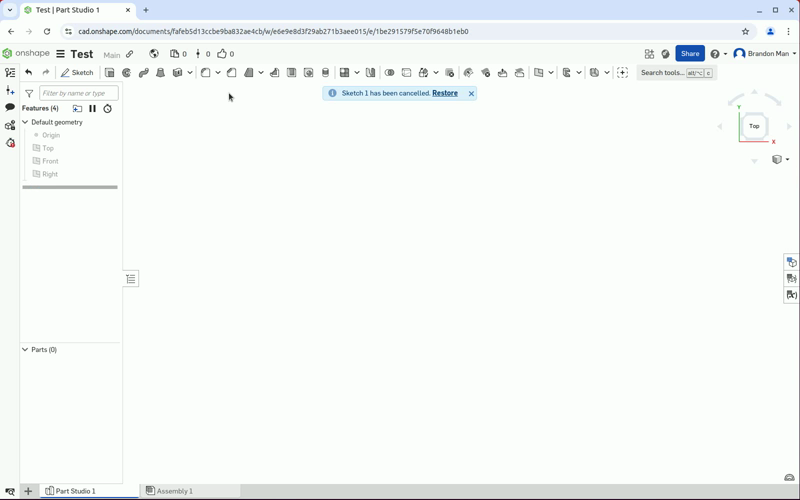
mouse_move(73, 352)
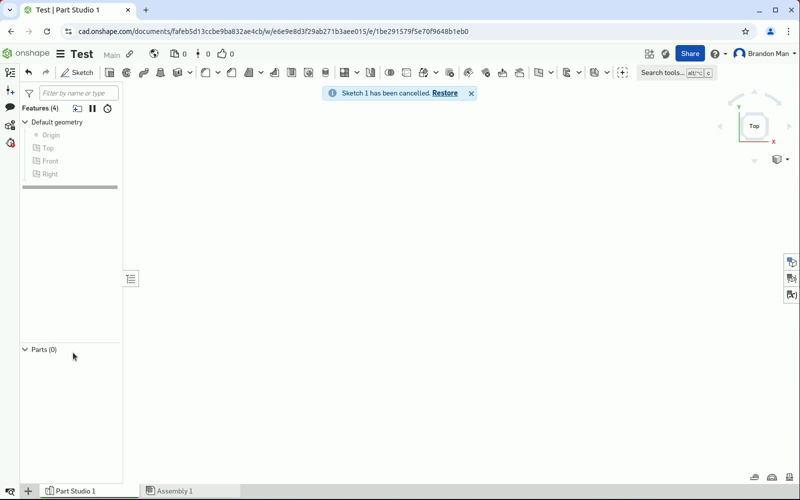
key(y)
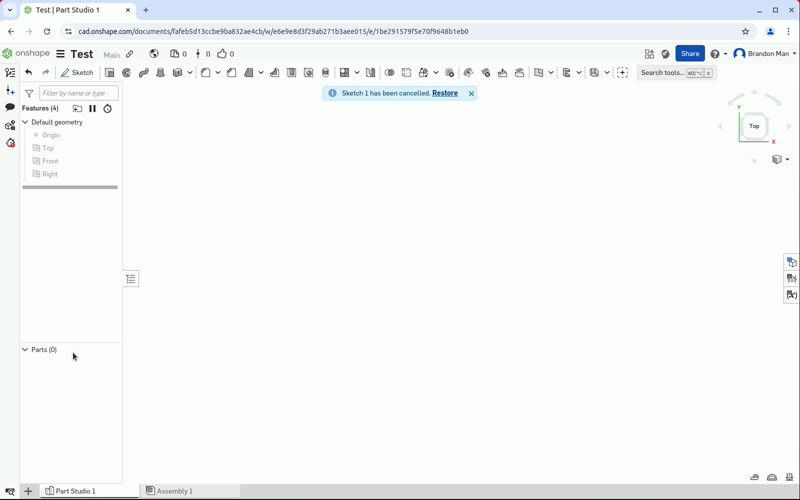
key(shift+p)
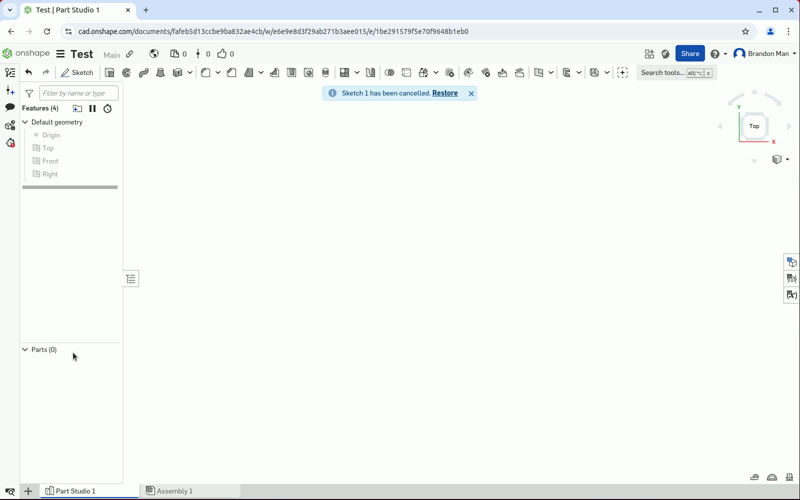
key(space)
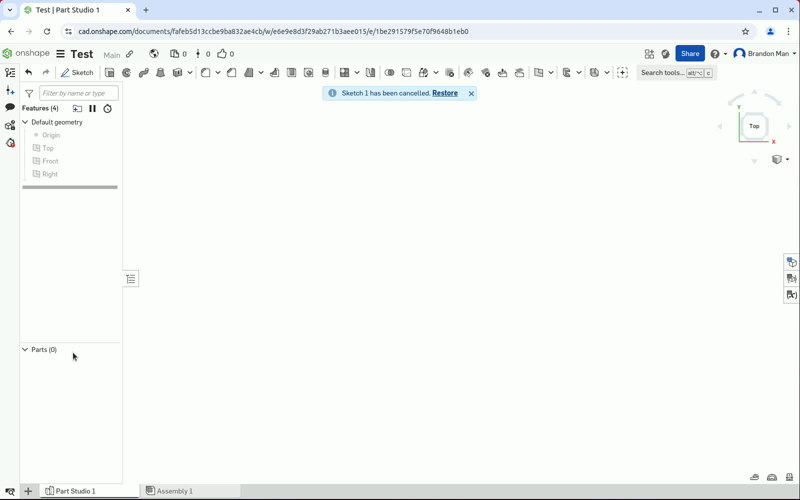
key_down(shift)
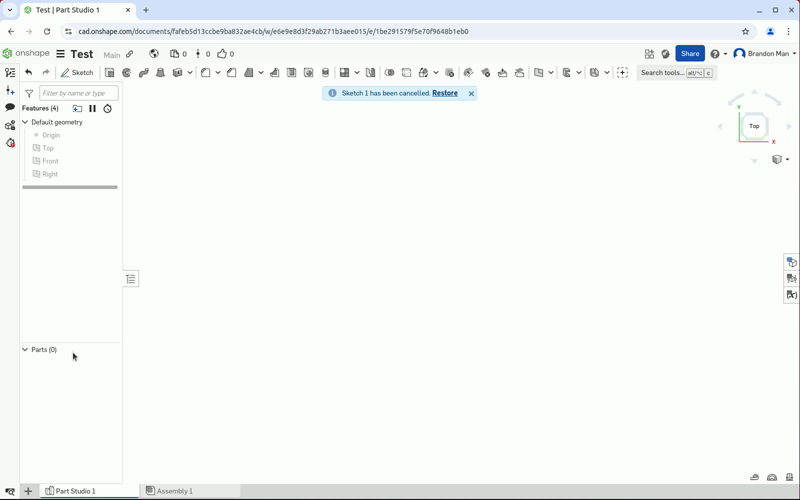
key(up)
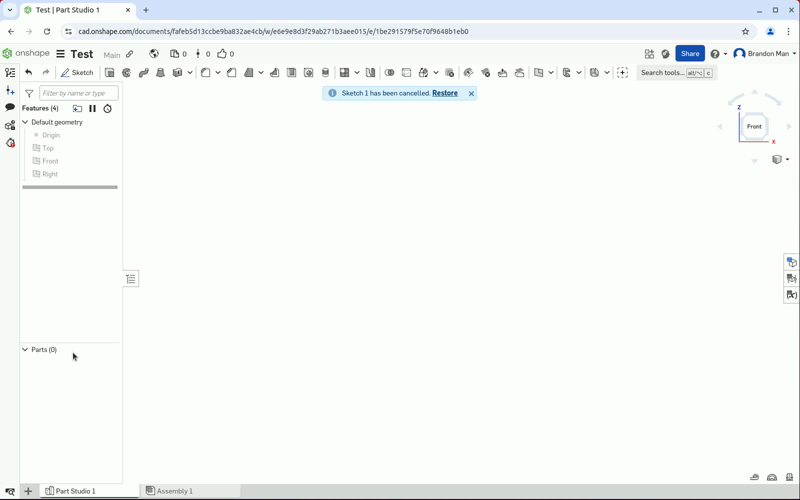
key_up(shift)
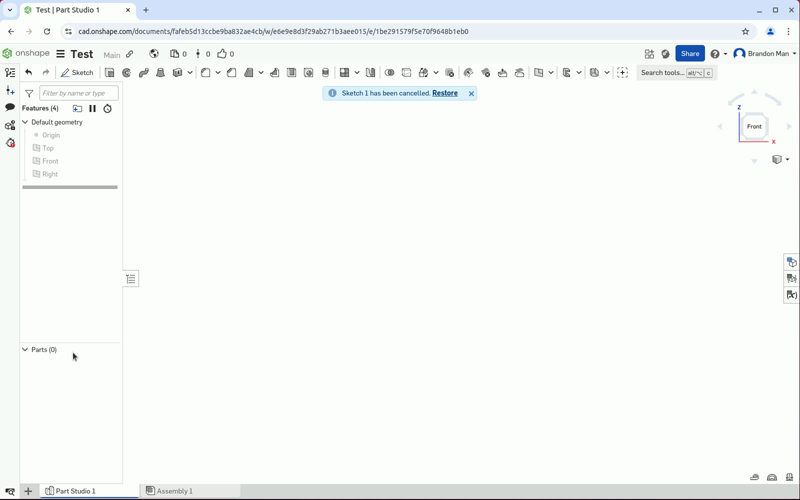
mouse_move(73, 352)
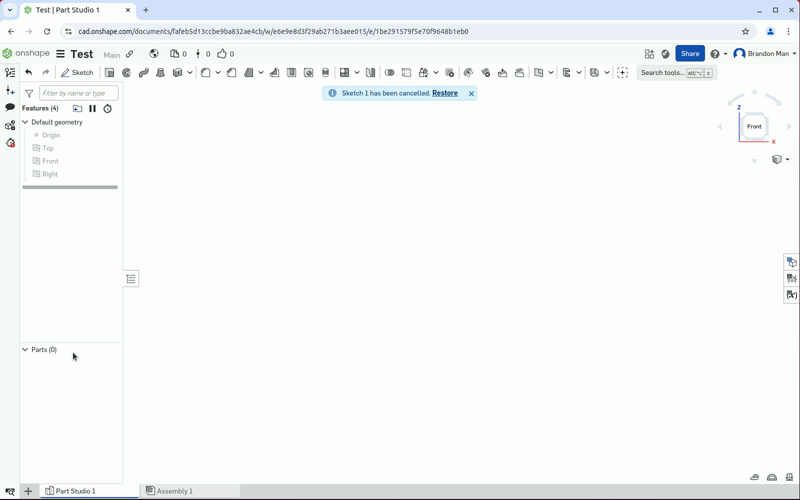
key(shift+y)
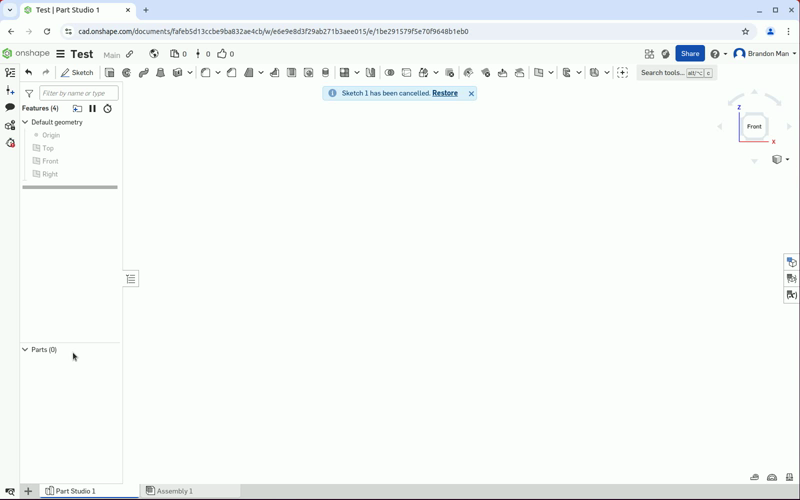
key(shift+s)
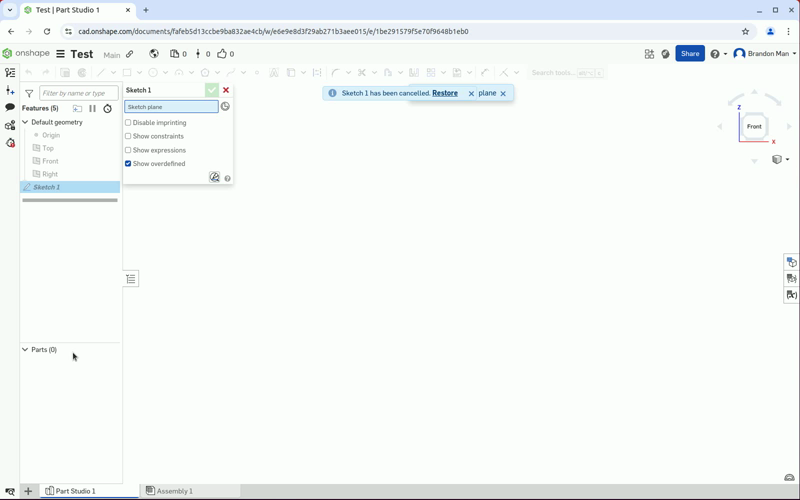
mouse_move(73, 163)
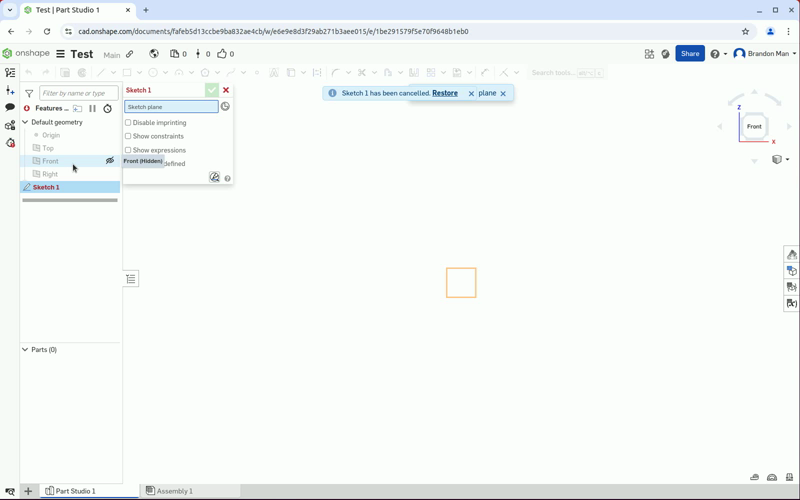
click(73, 163)
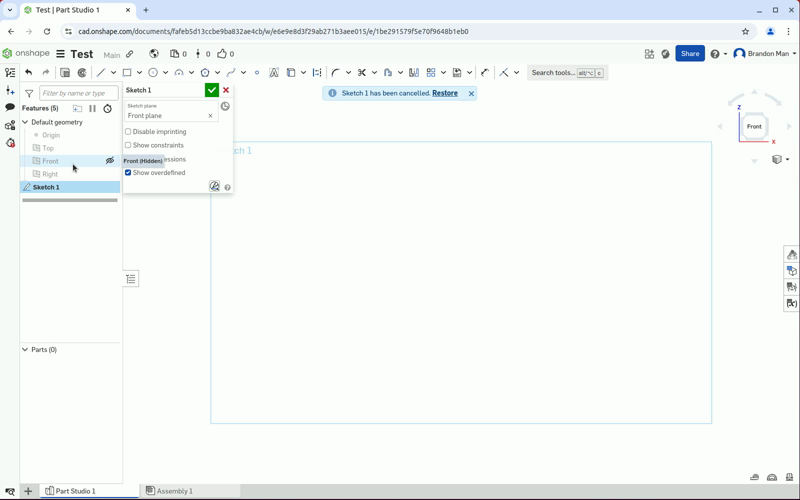
mouse_move(73, 352)
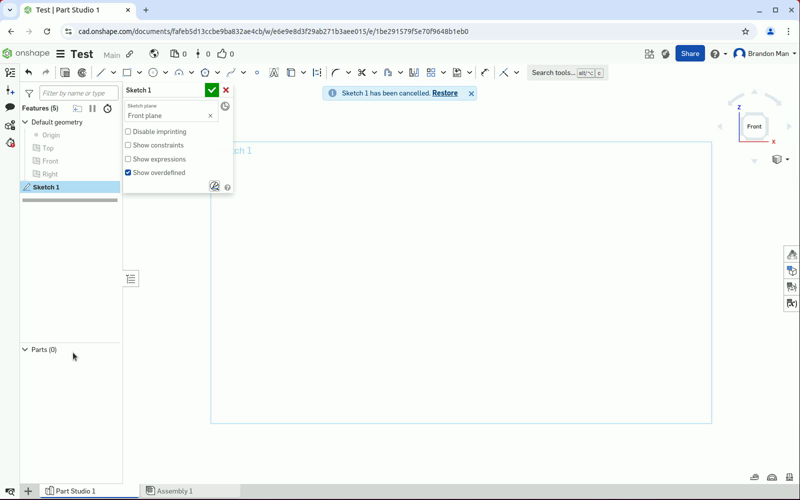
key(y)
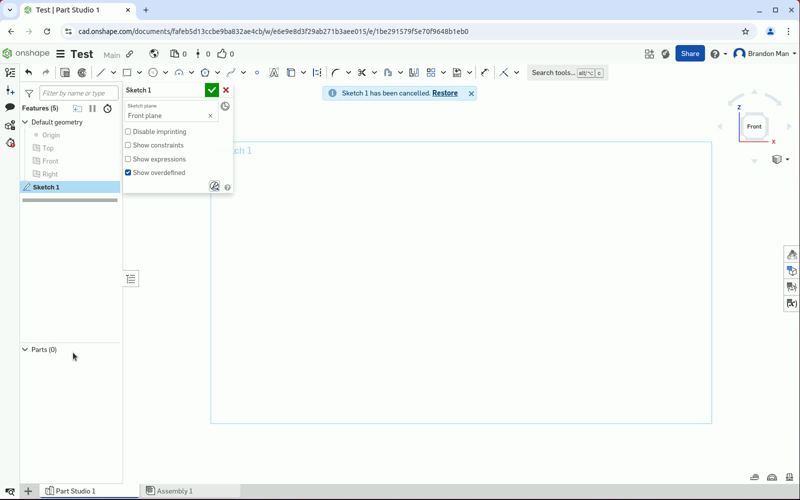
key(l)
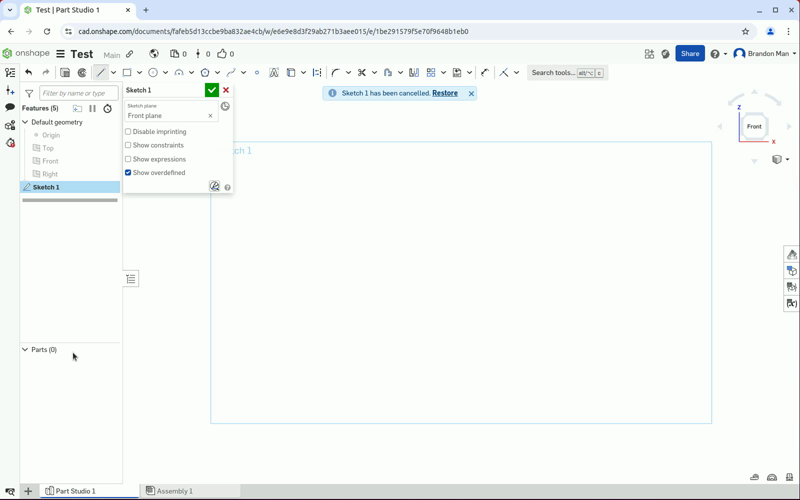
key_down(shift)
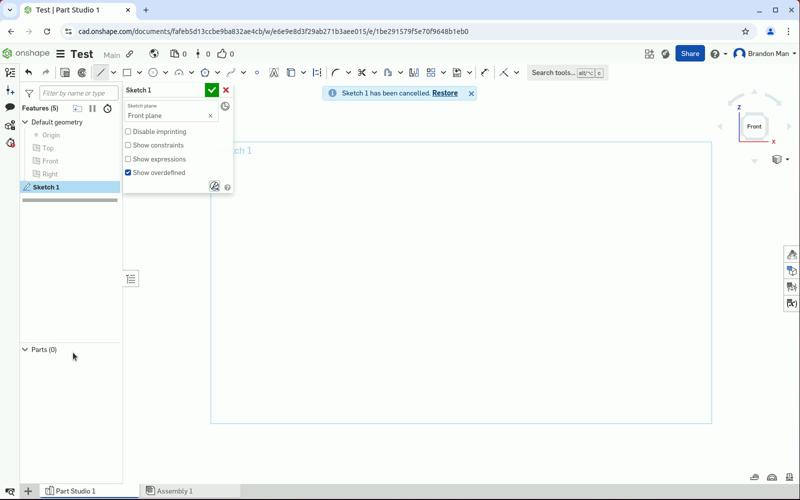
mouse_move(432, 395)
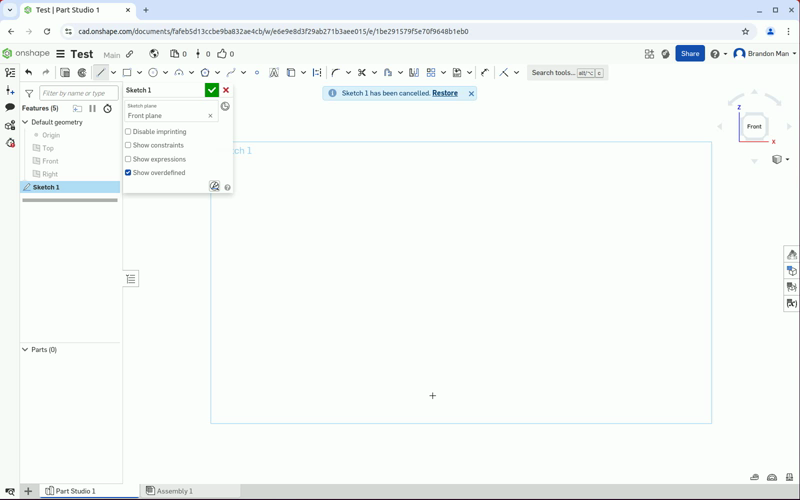
click(432, 395)
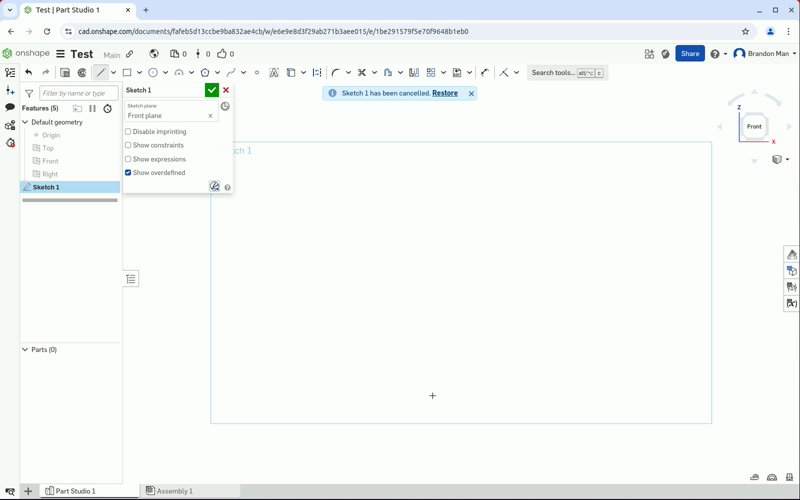
key_up(shift)
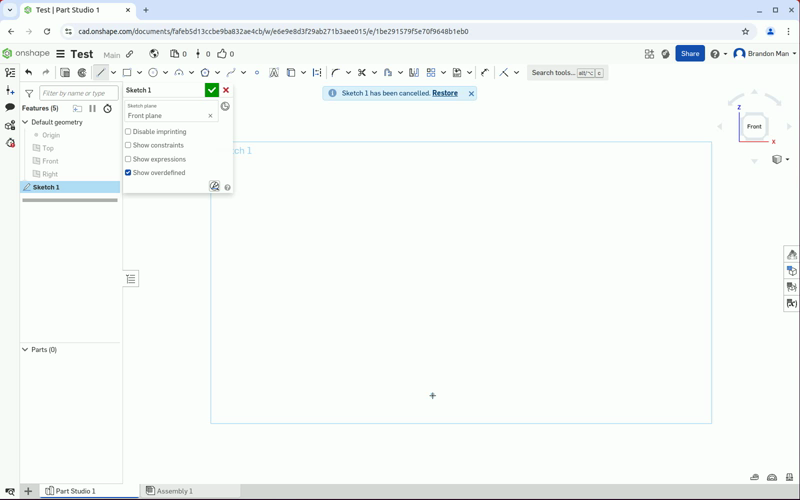
key_down(shift)
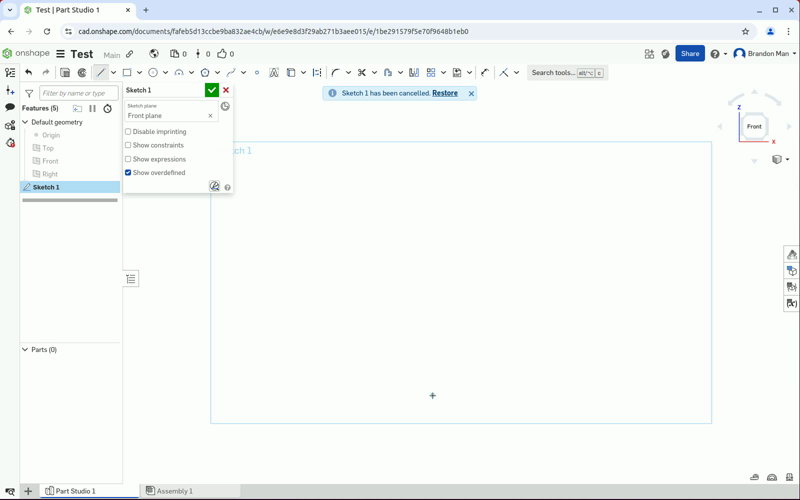
mouse_move(462, 395)
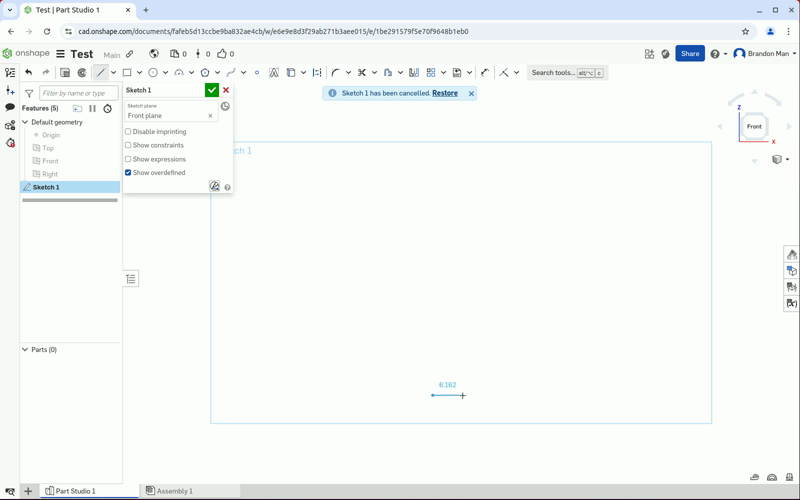
mouse_move(491, 395)
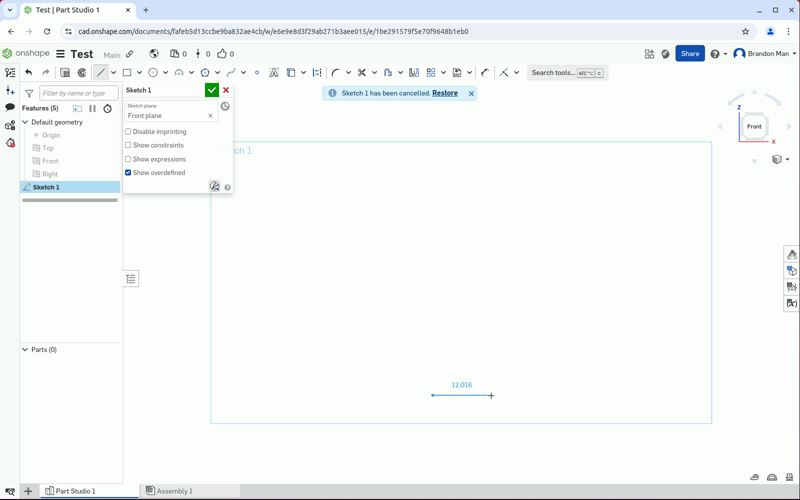
click(491, 395)
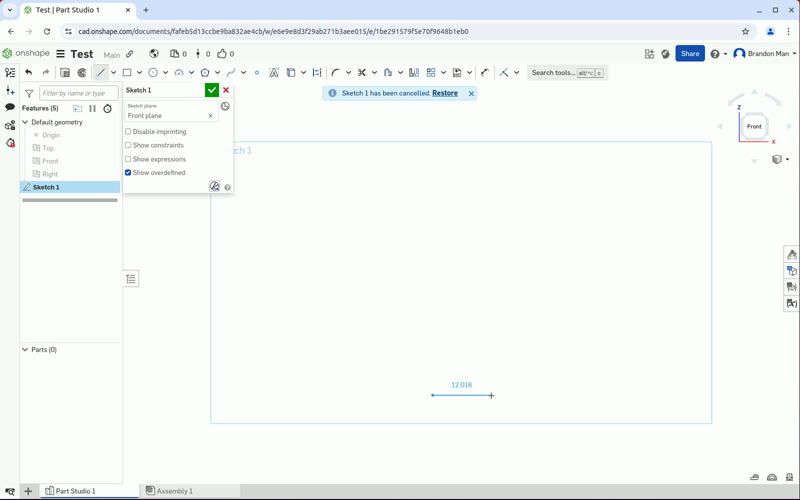
key_up(shift)
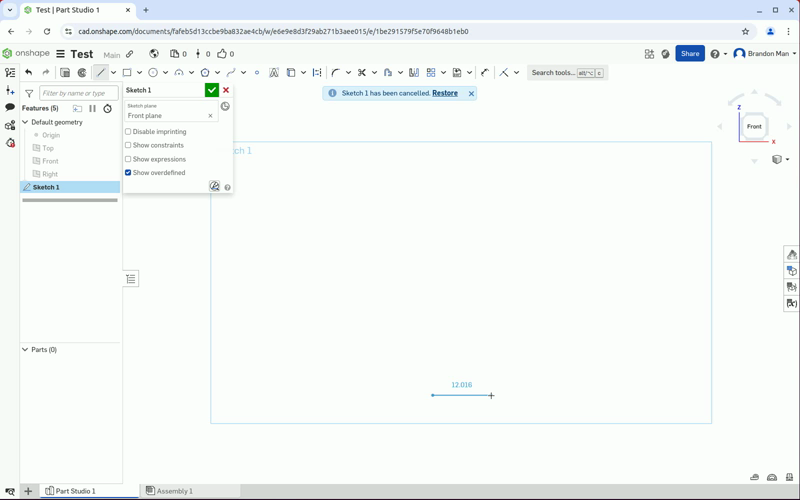
key_down(shift)
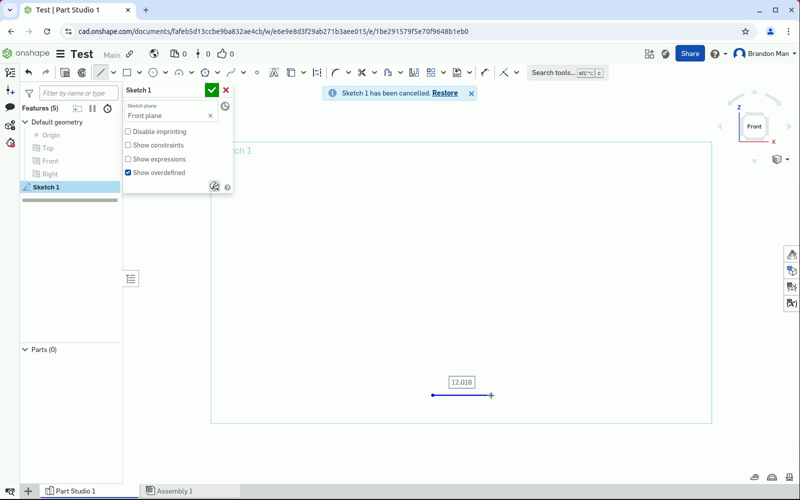
mouse_move(491, 236)
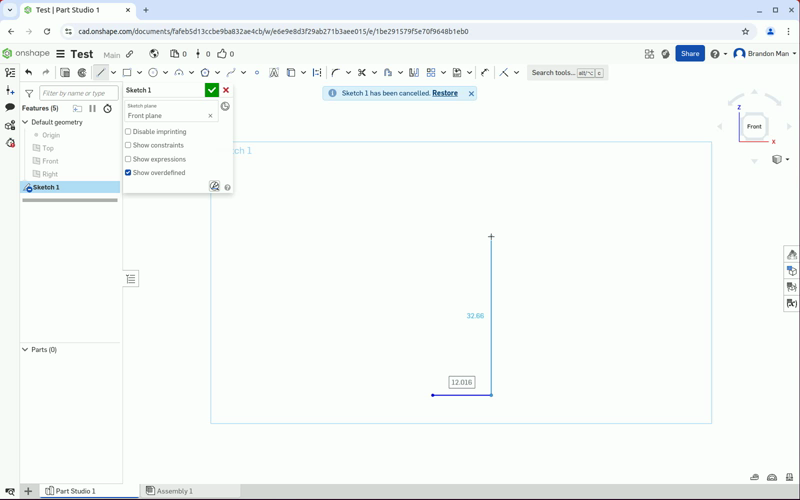
click(491, 236)
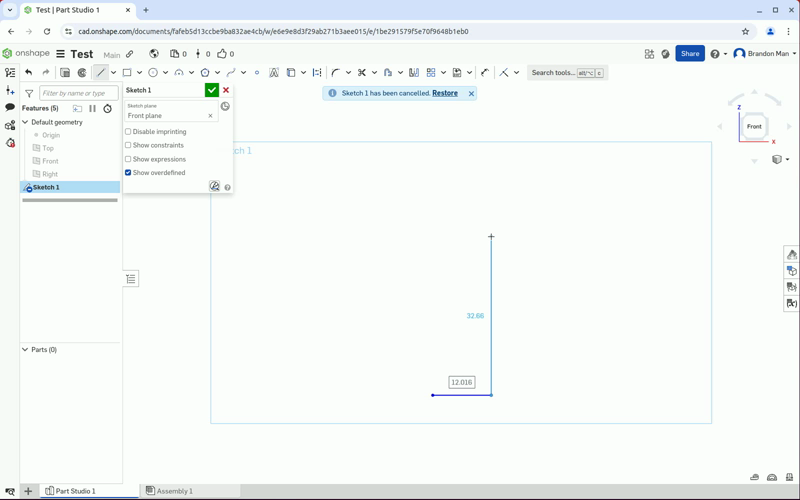
key_up(shift)
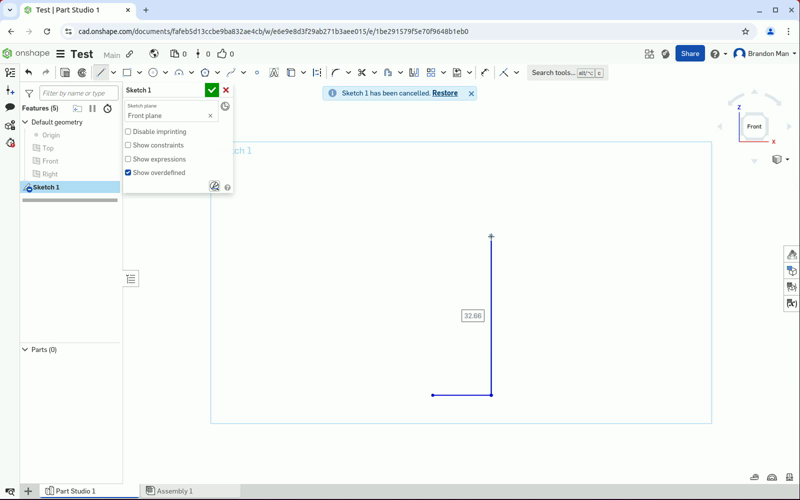
key_down(shift)
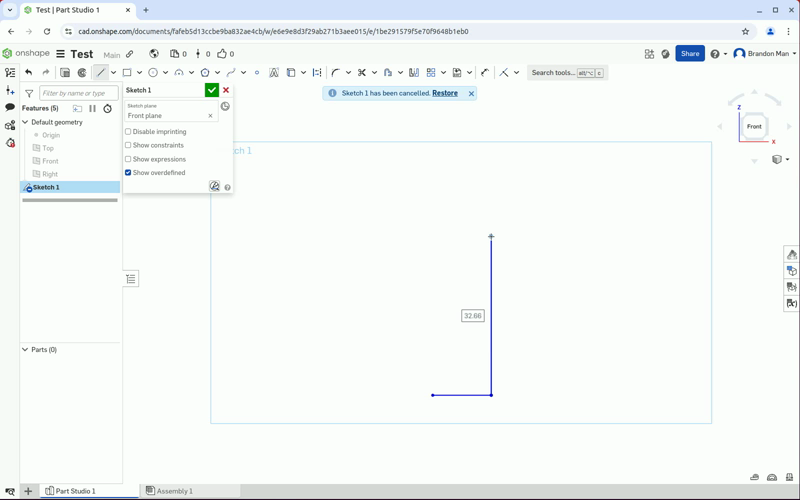
mouse_move(521, 236)
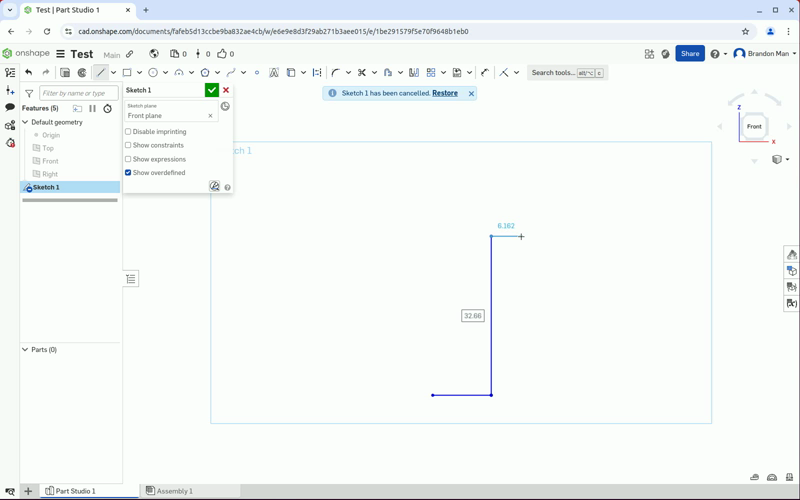
mouse_move(432, 236)
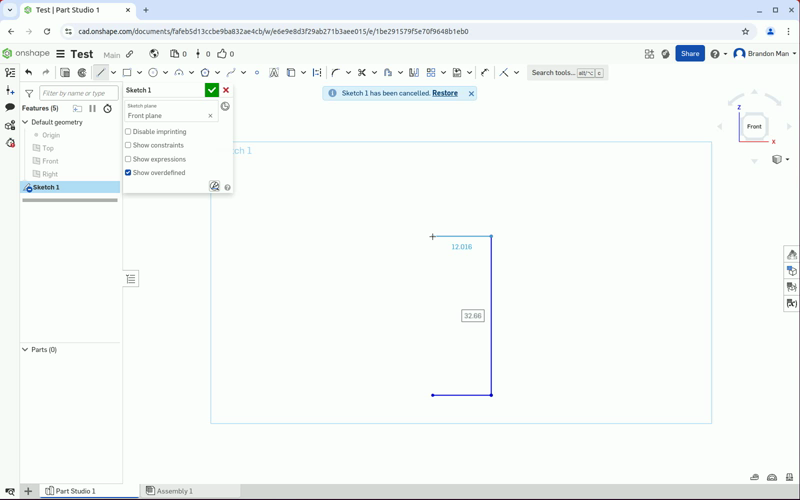
click(432, 236)
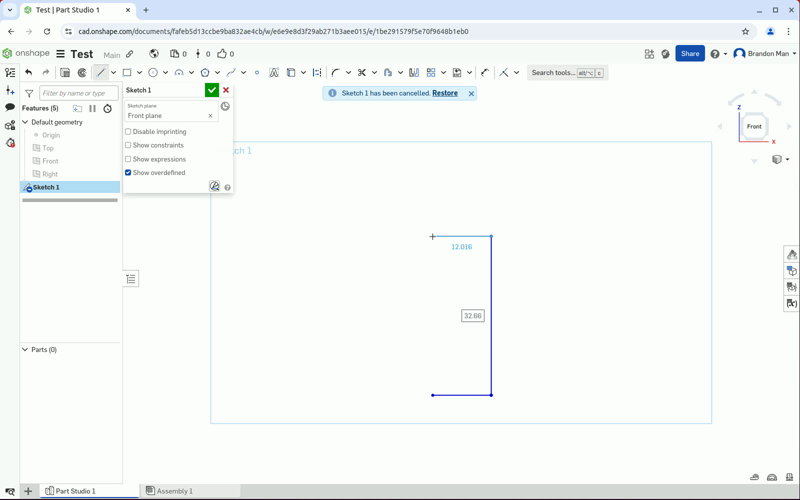
key_up(shift)
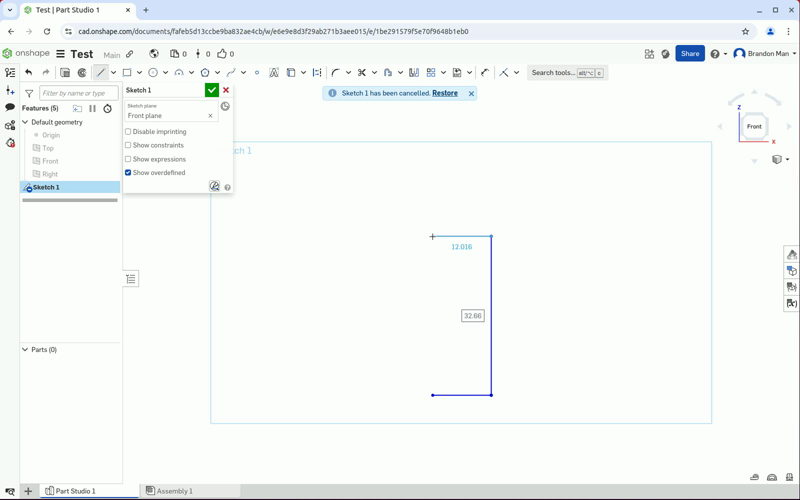
key_down(shift)
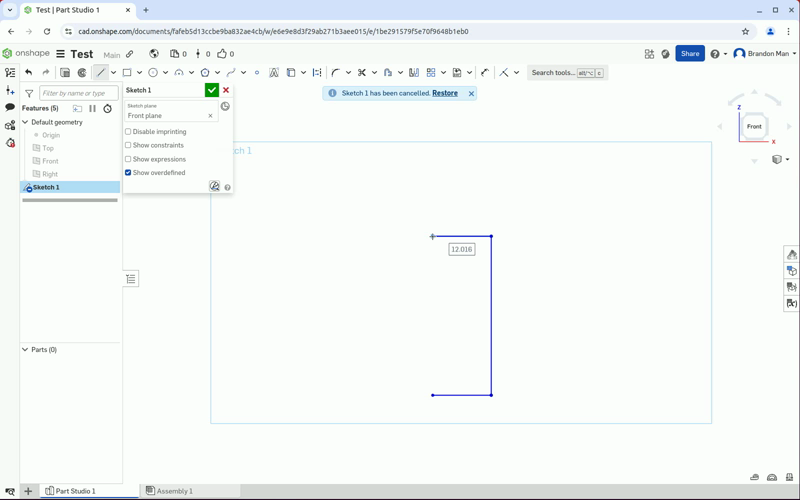
mouse_move(432, 395)
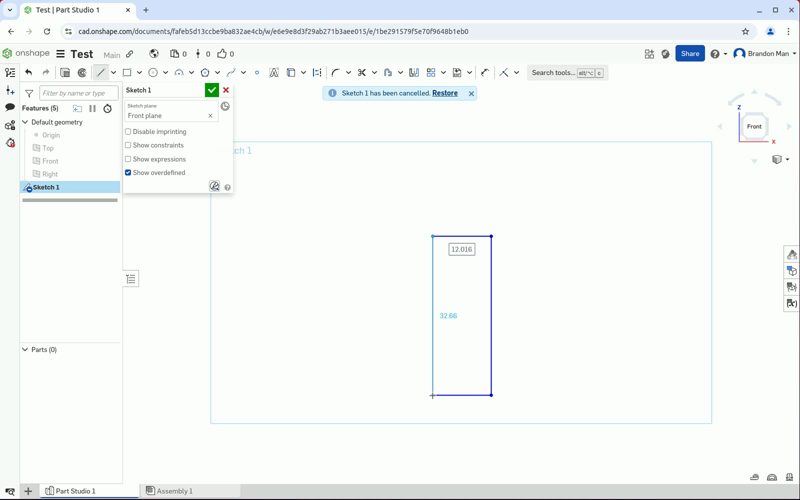
key_up(shift)
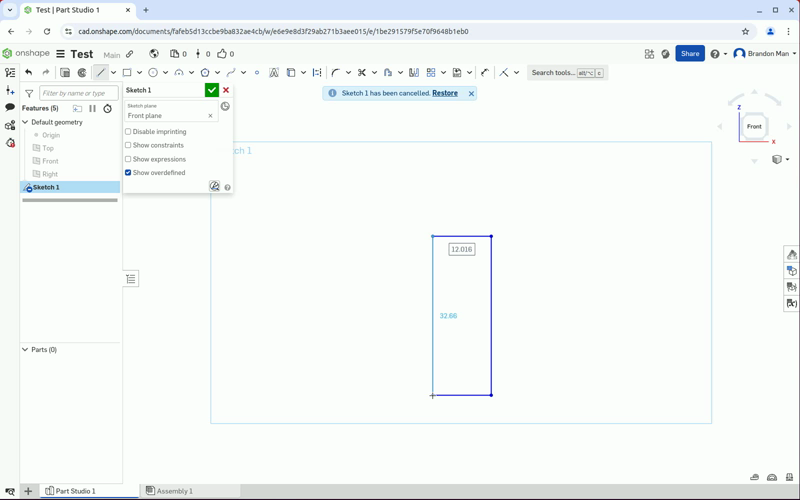
click(432, 395)
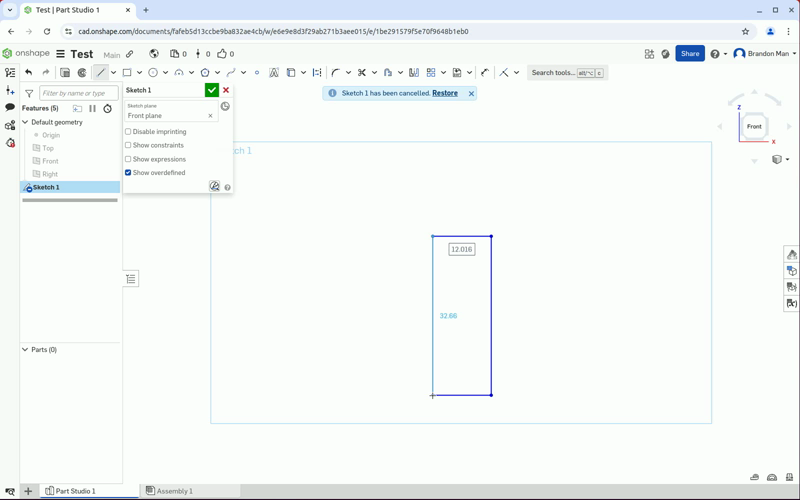
key(esc)
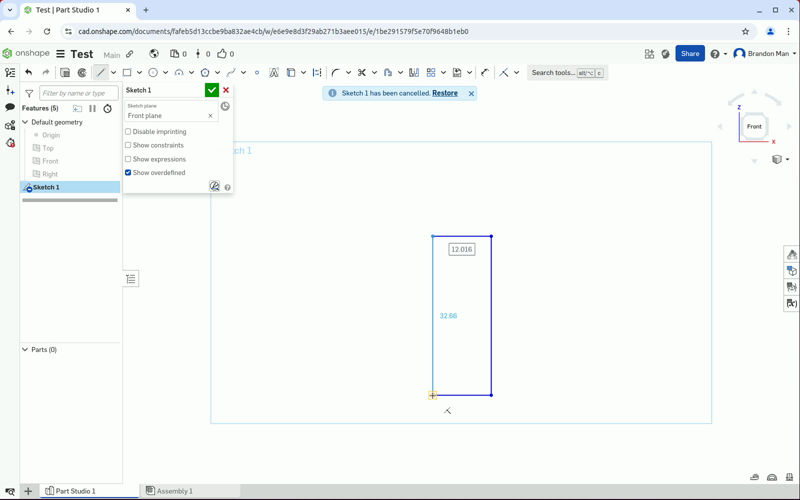
key(c)
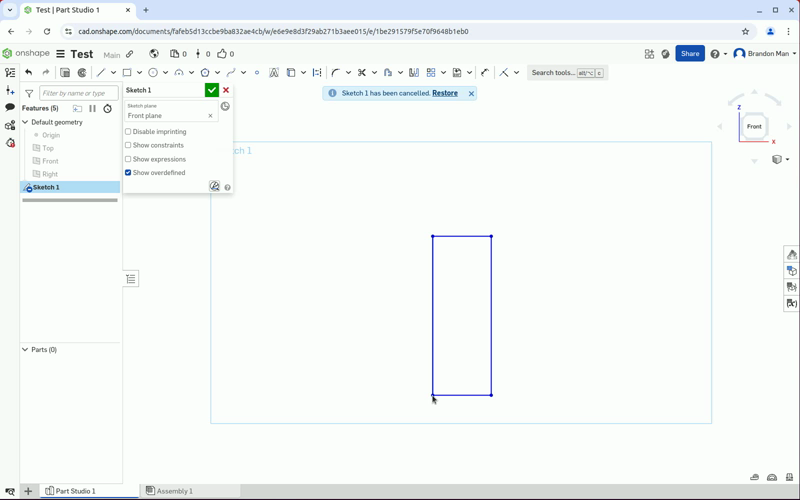
key_down(shift)
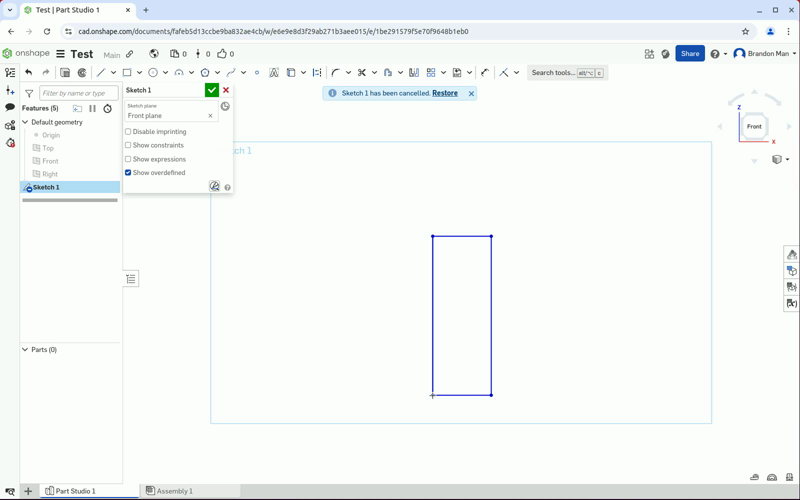
mouse_move(461, 283)
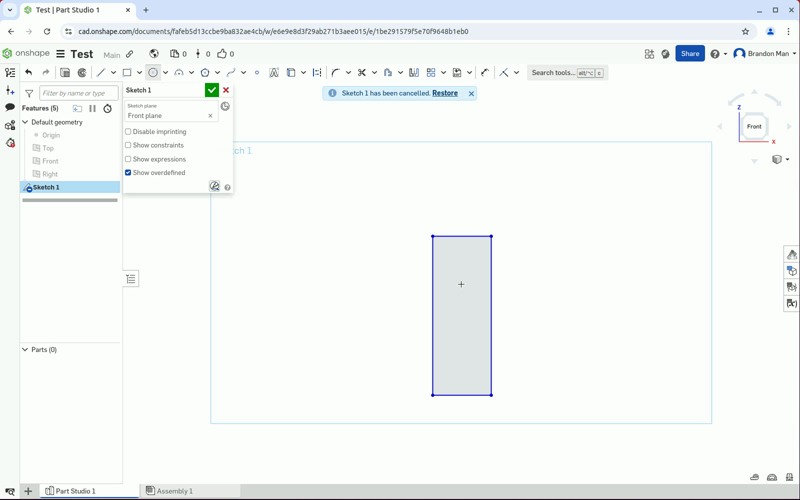
click(461, 283)
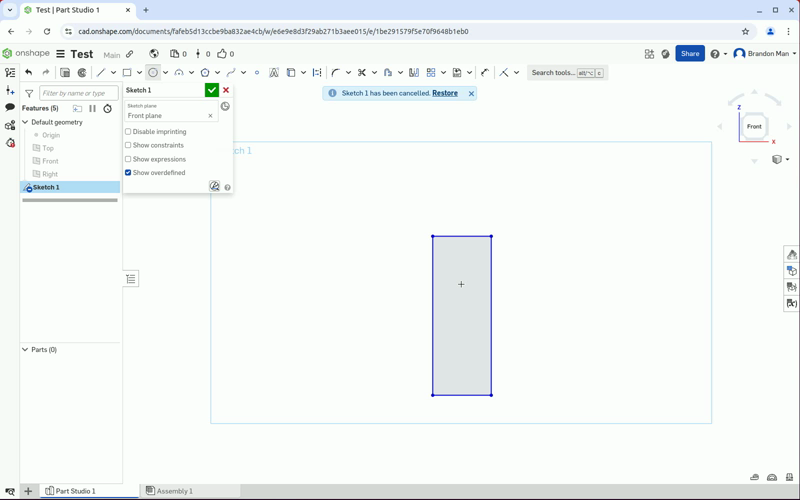
key_up(shift)
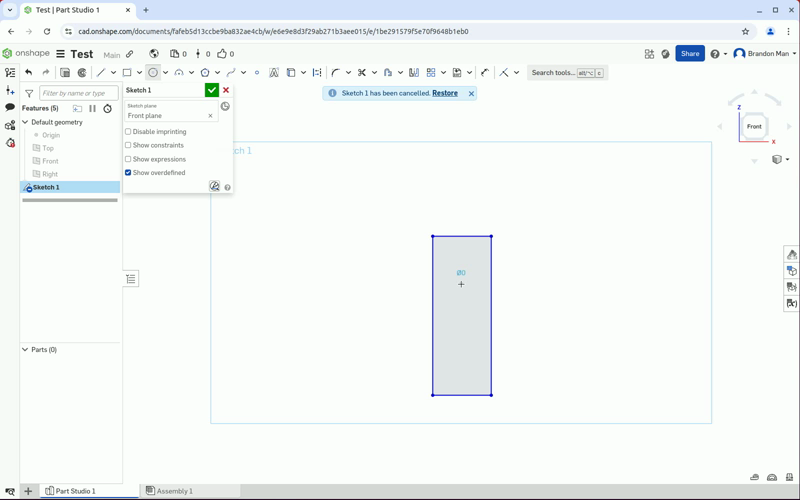
mouse_move(476, 283)
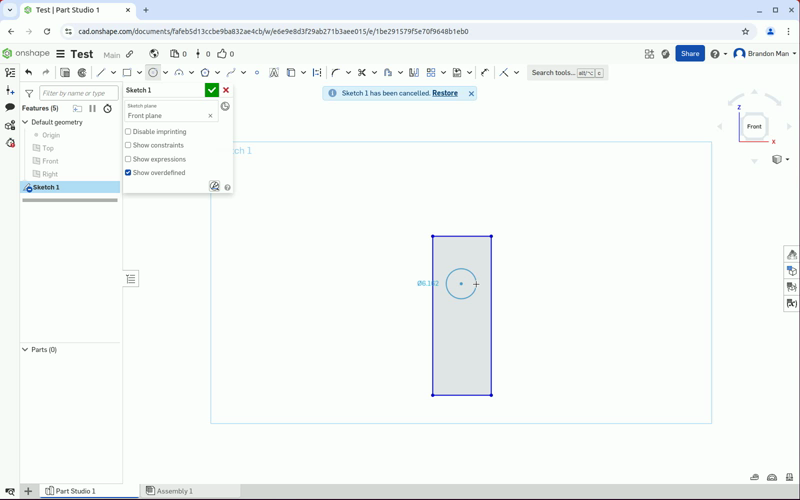
click(476, 283)
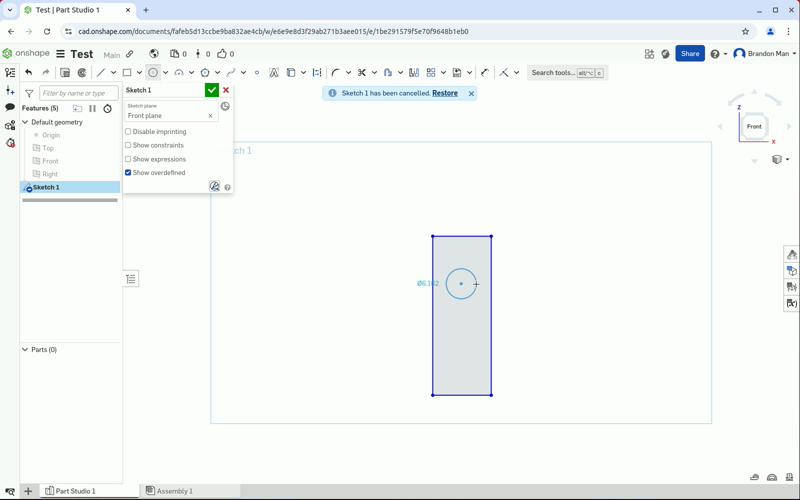
key(esc)
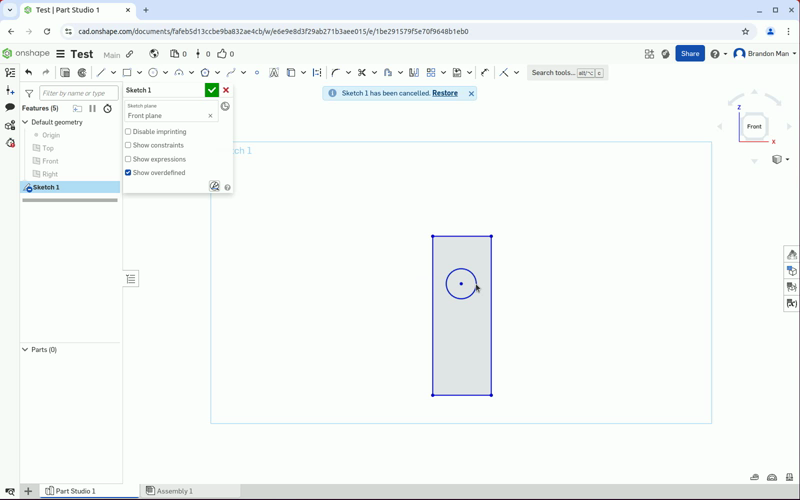
mouse_move(479, 332)
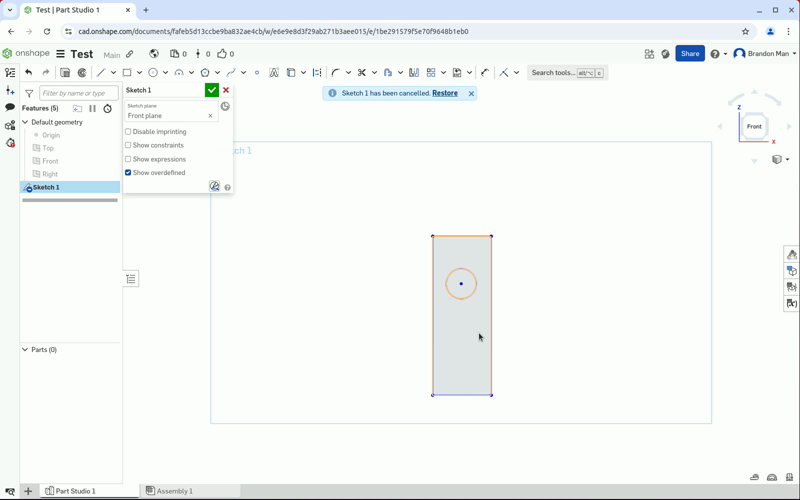
click(479, 332)
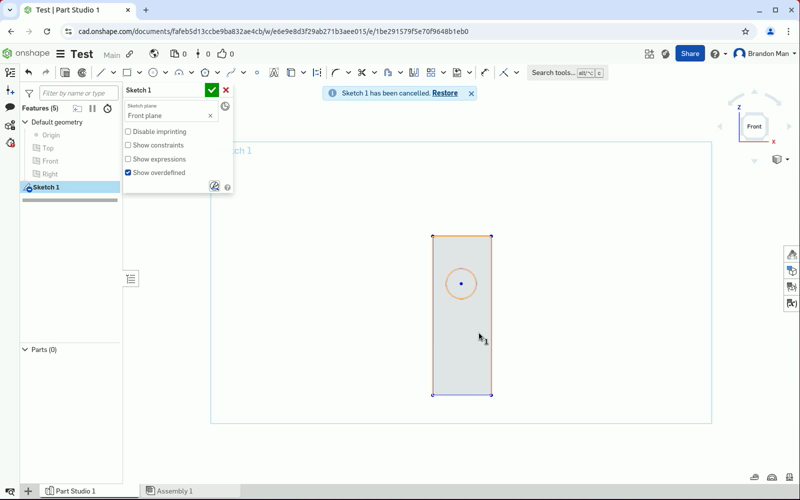
mouse_move(73, 352)
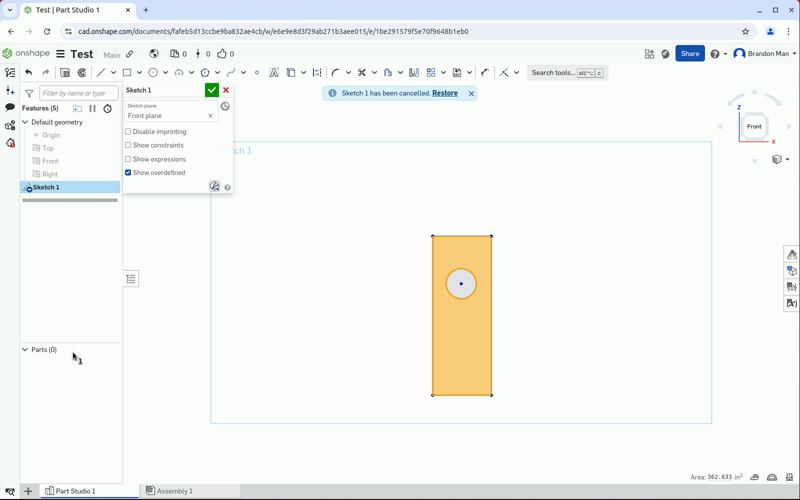
key(shift+y)
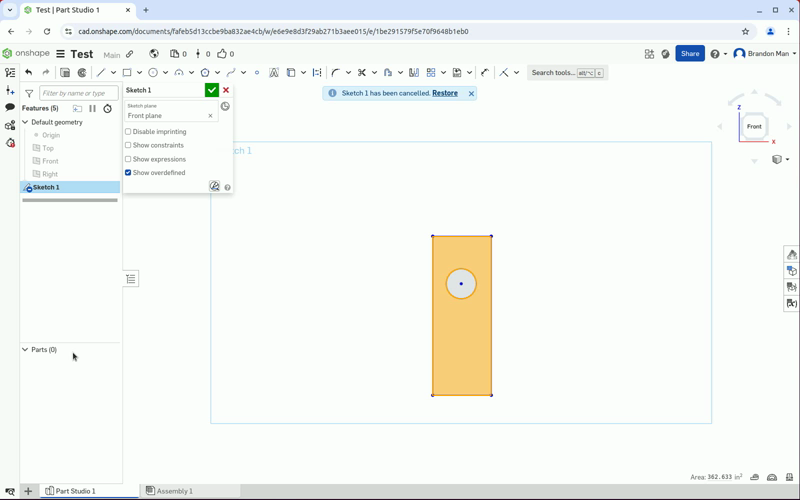
key(shift+e)
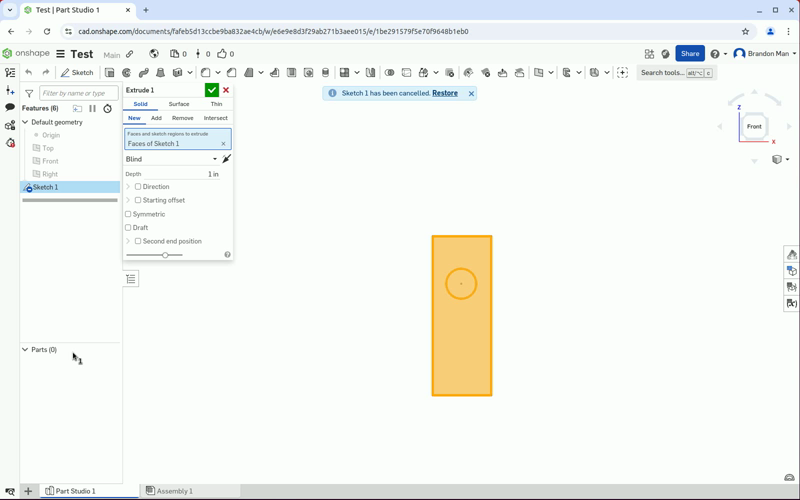
mouse_move(143, 106)
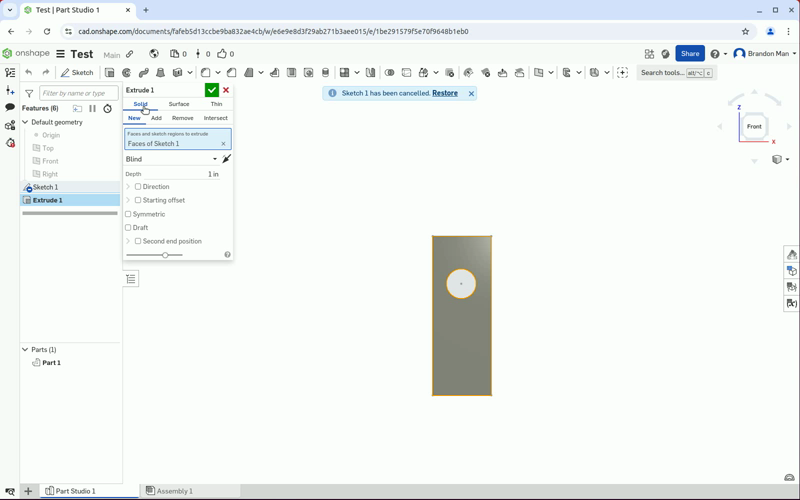
click(143, 106)
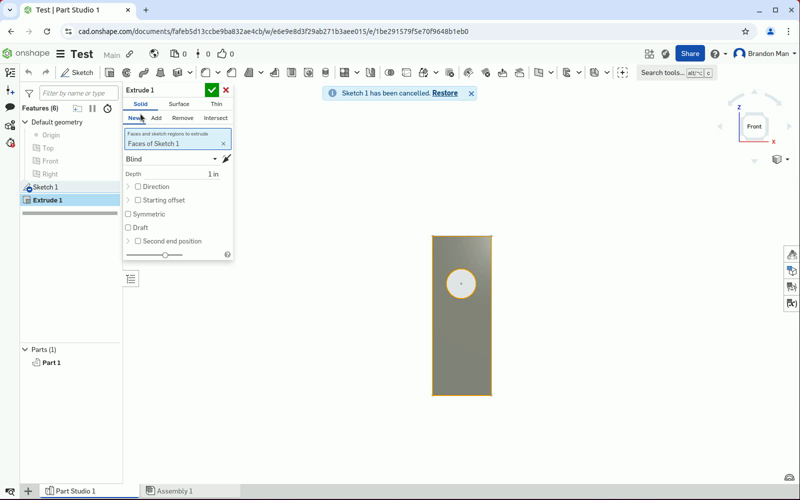
mouse_move(137, 120)
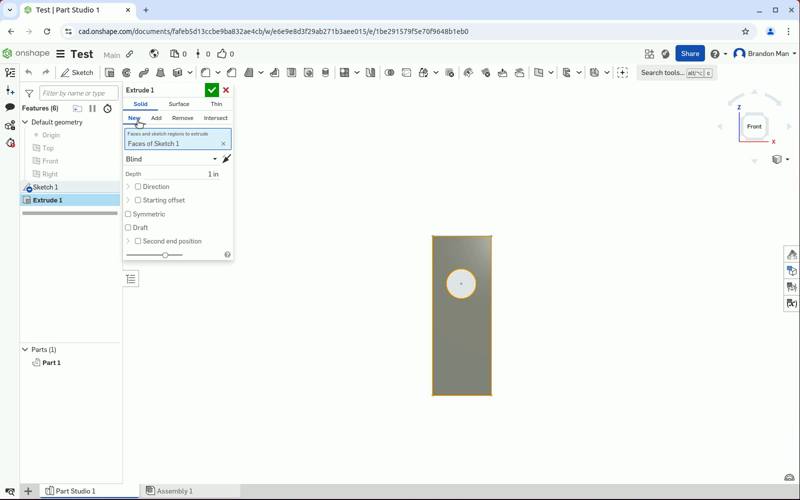
click(137, 120)
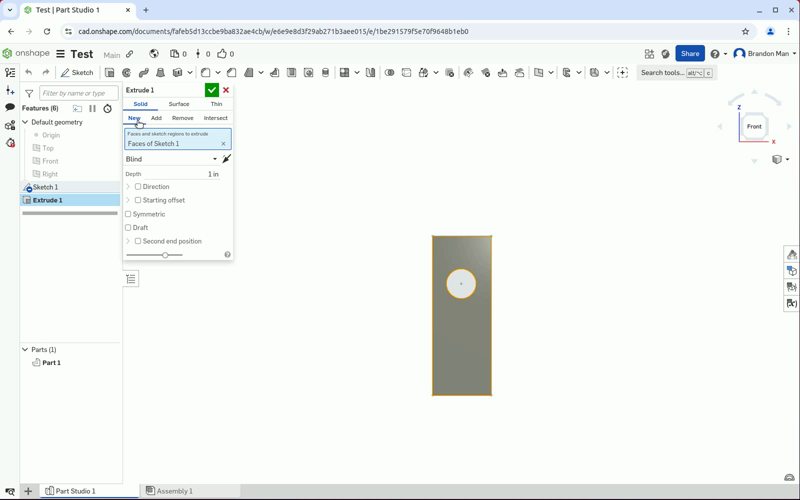
key(tab, 4)
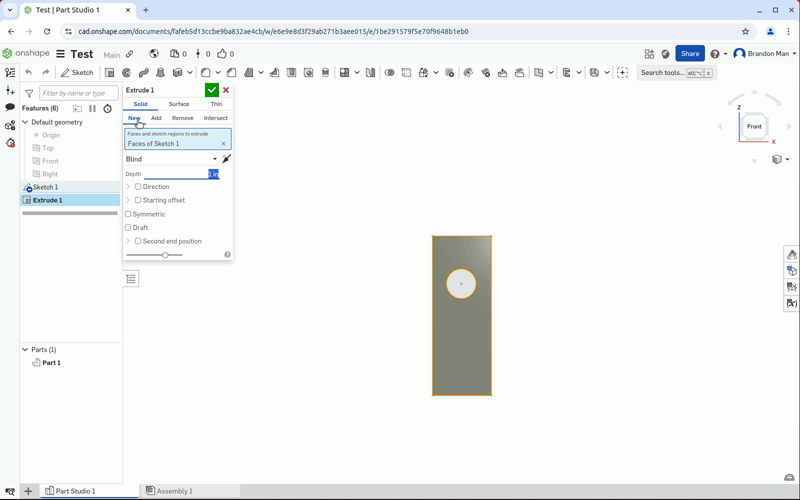
text(5.777)
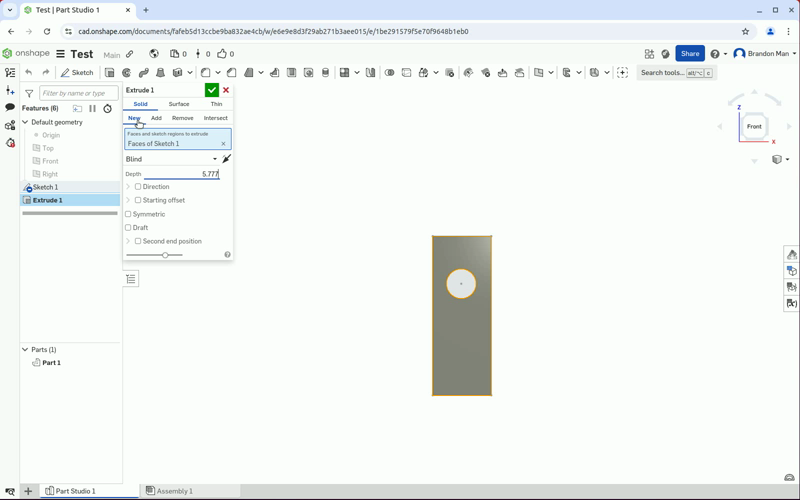
key(enter)
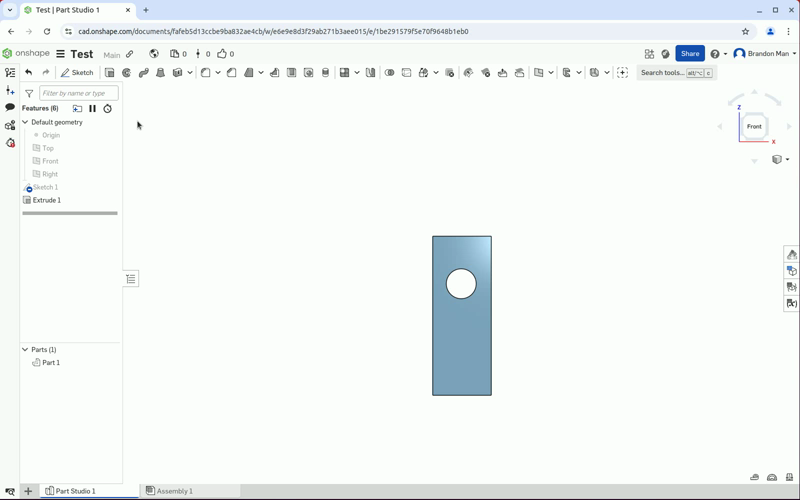
key(shift+h)
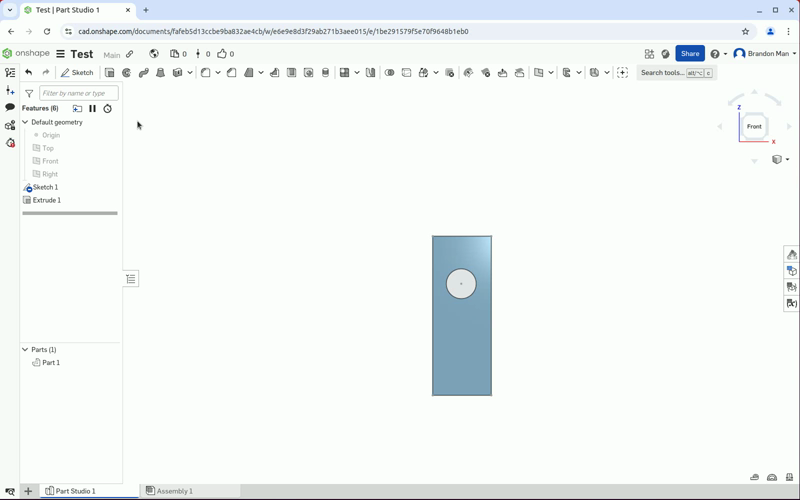
key(shift+h)
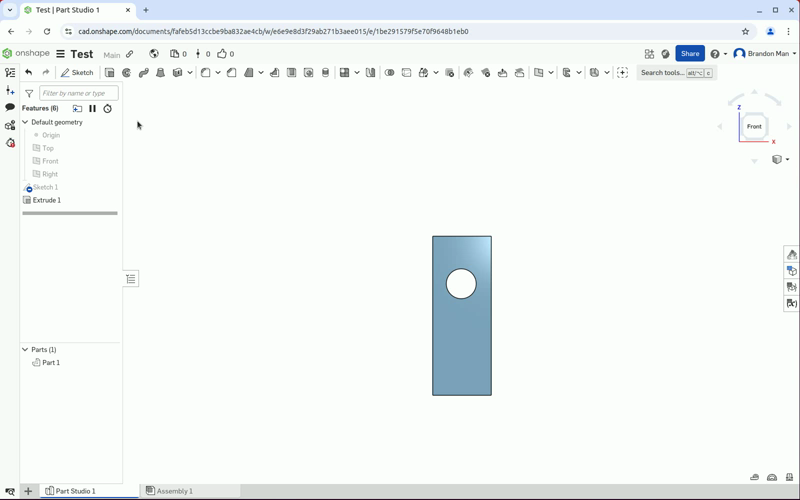
mouse_move(73, 189)
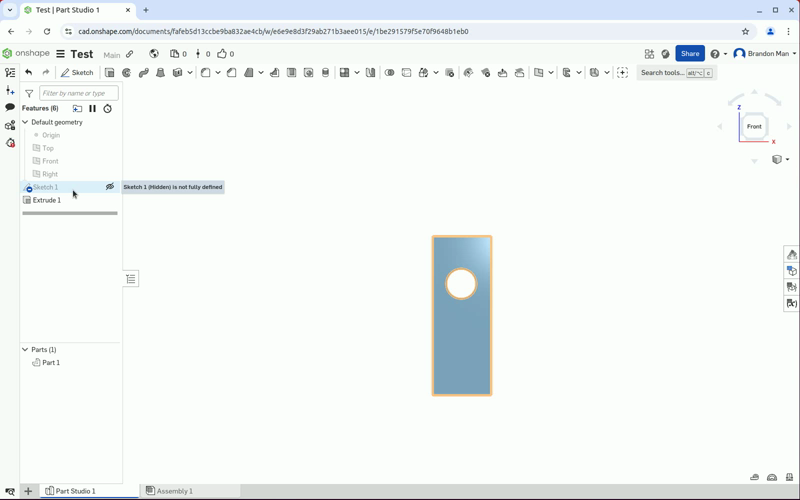
click(73, 189)
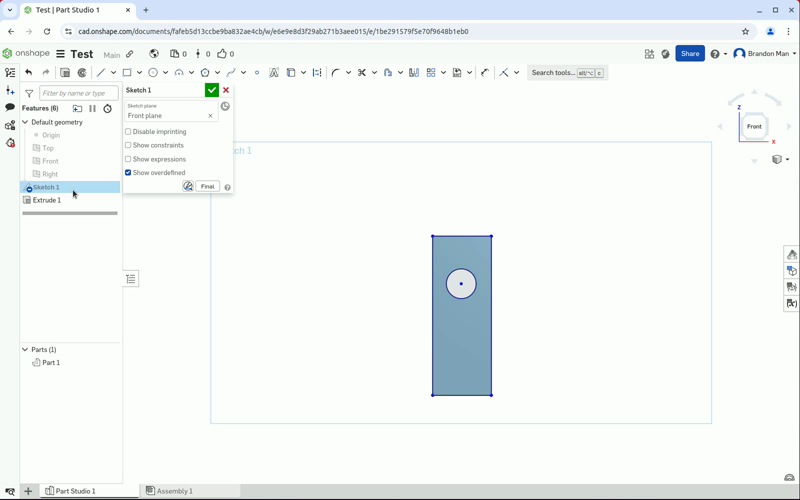
mouse_move(229, 92)
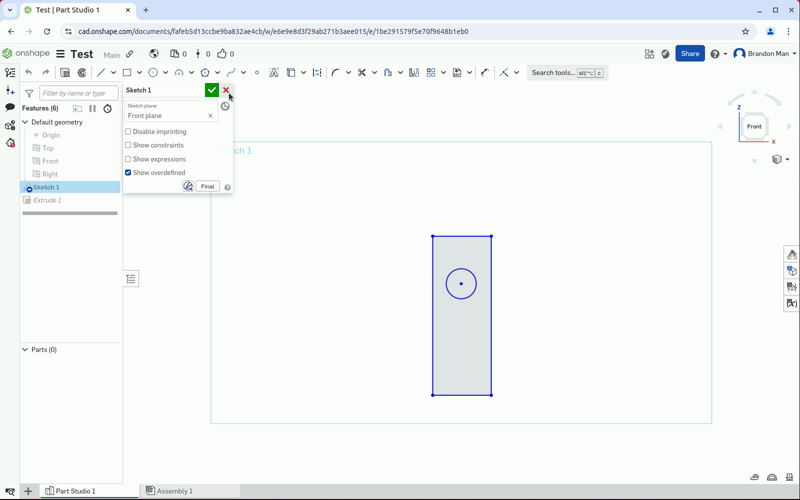
click(229, 92)
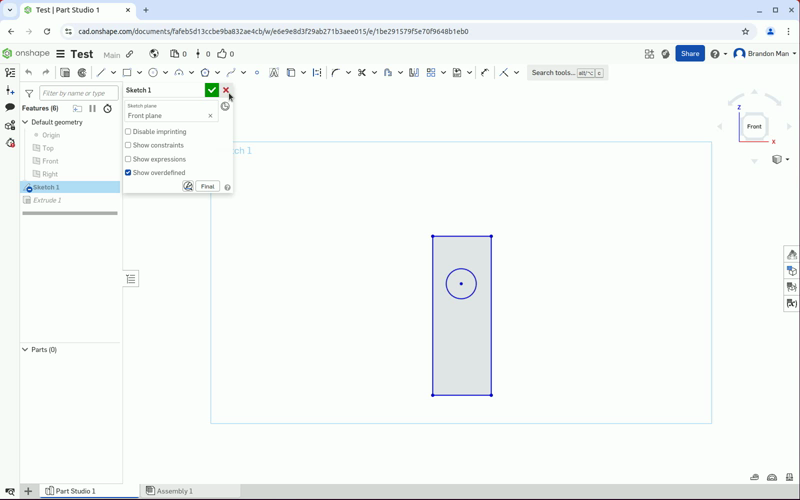
key(shift+s)
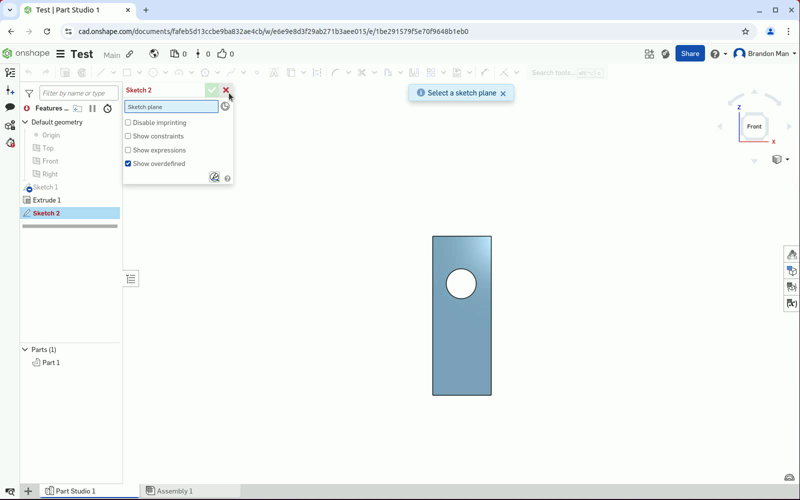
mouse_move(73, 163)
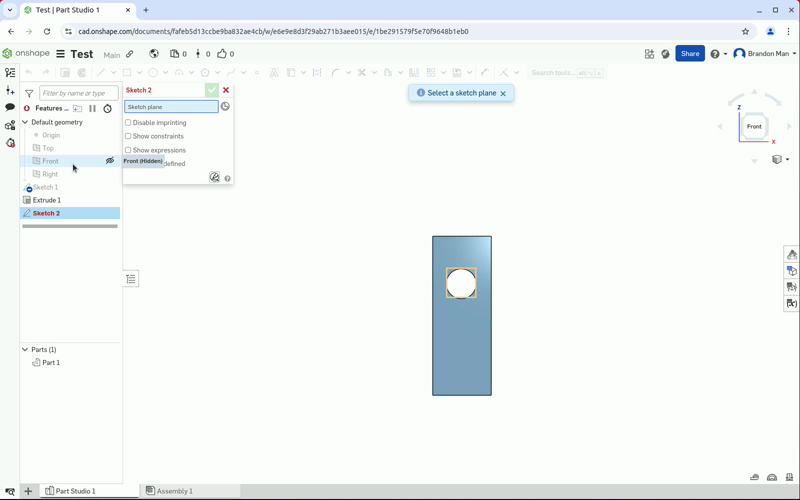
click(73, 163)
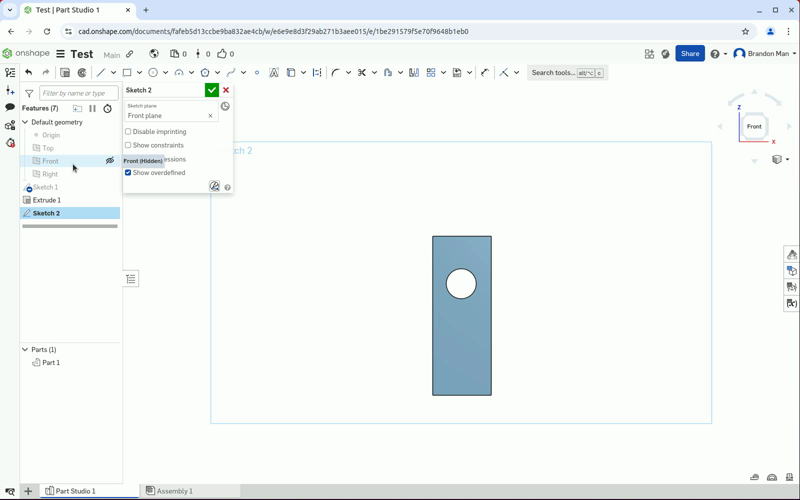
mouse_move(73, 352)
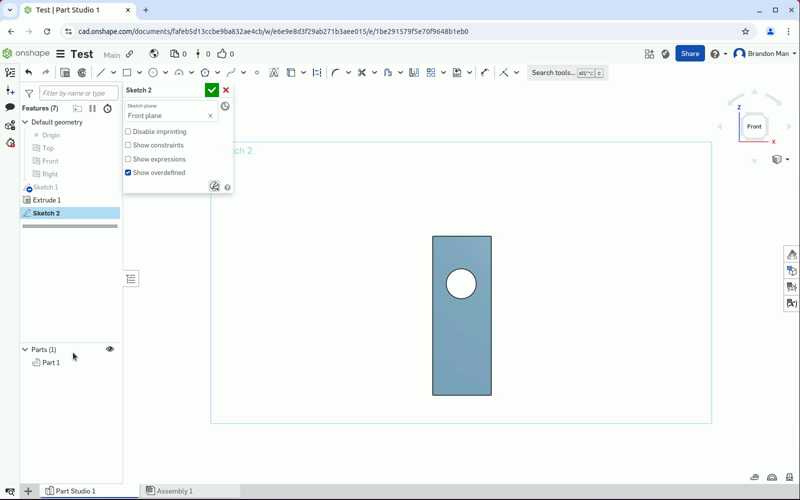
key(y)
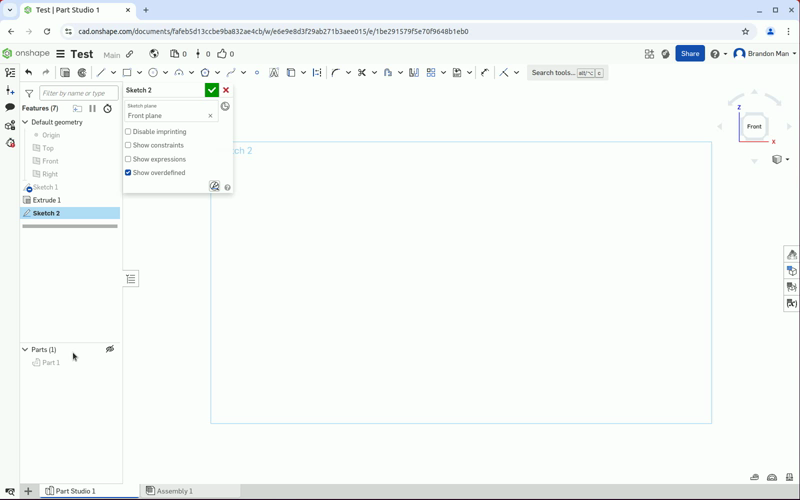
key(l)
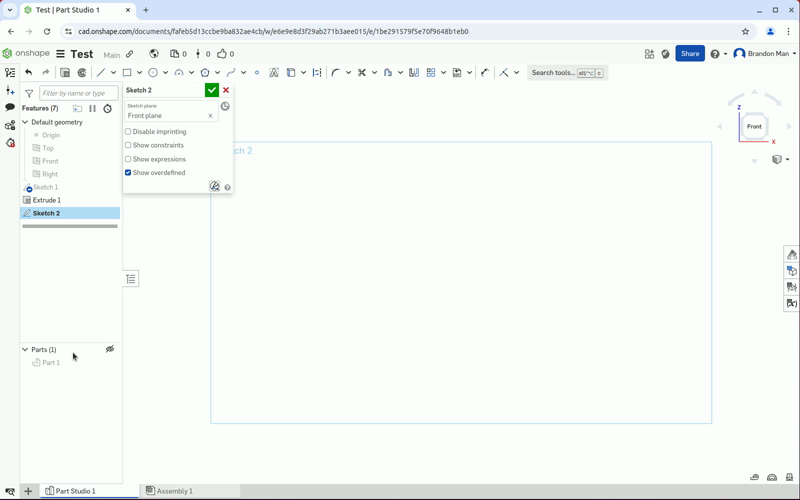
key_down(shift)
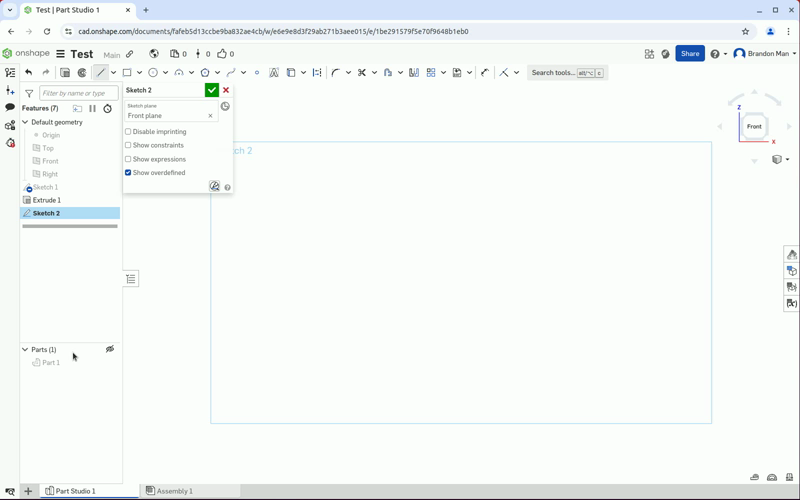
mouse_move(450, 272)
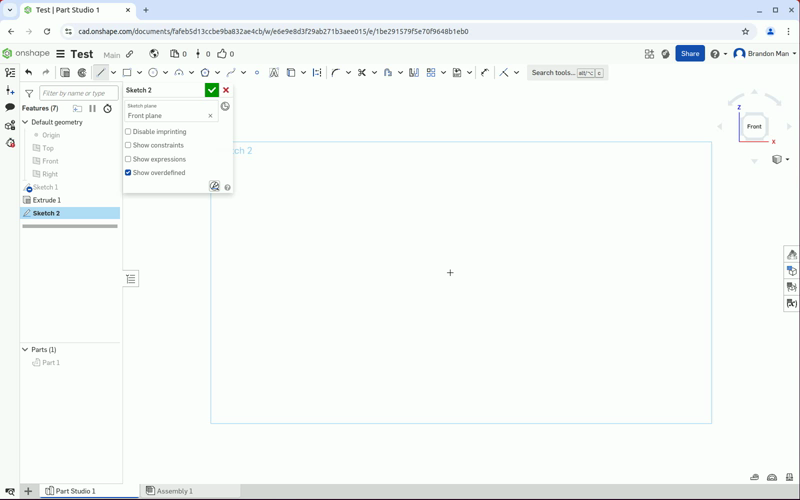
click(450, 272)
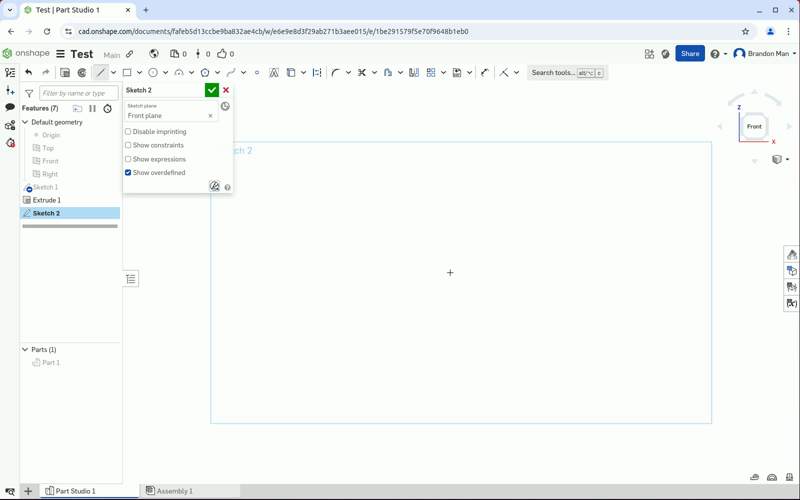
key_up(shift)
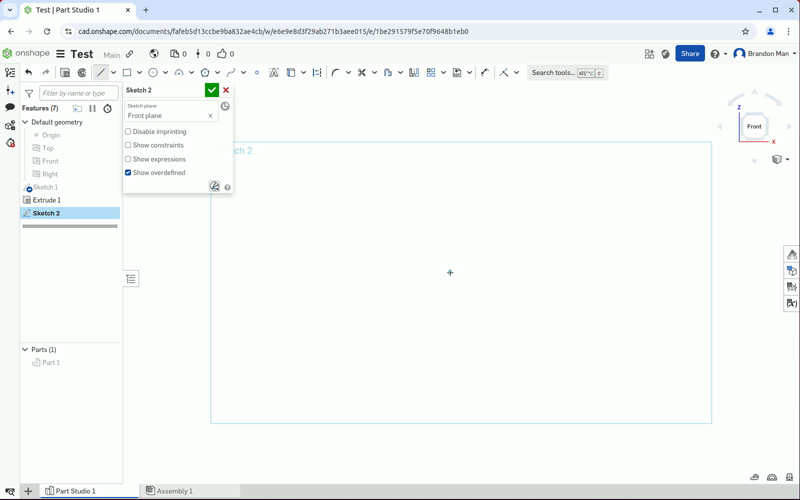
key_down(shift)
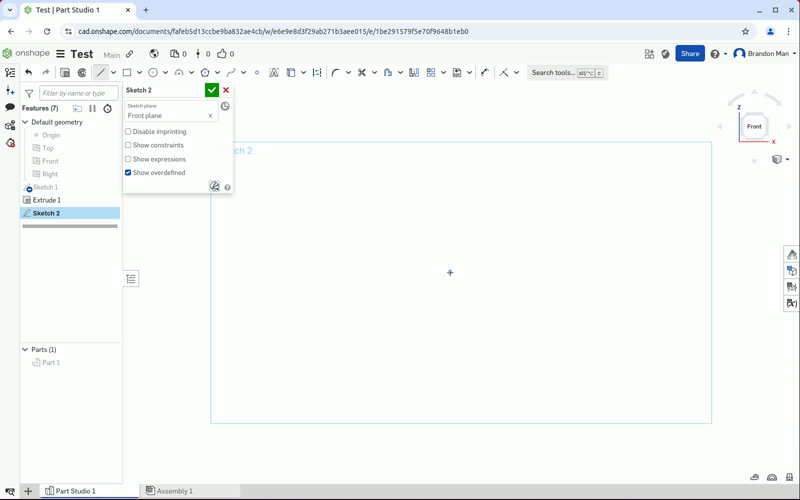
mouse_move(480, 272)
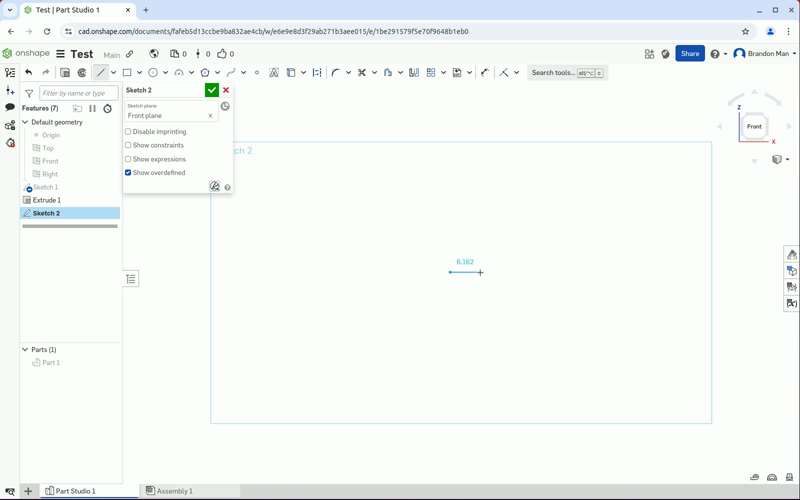
mouse_move(471, 272)
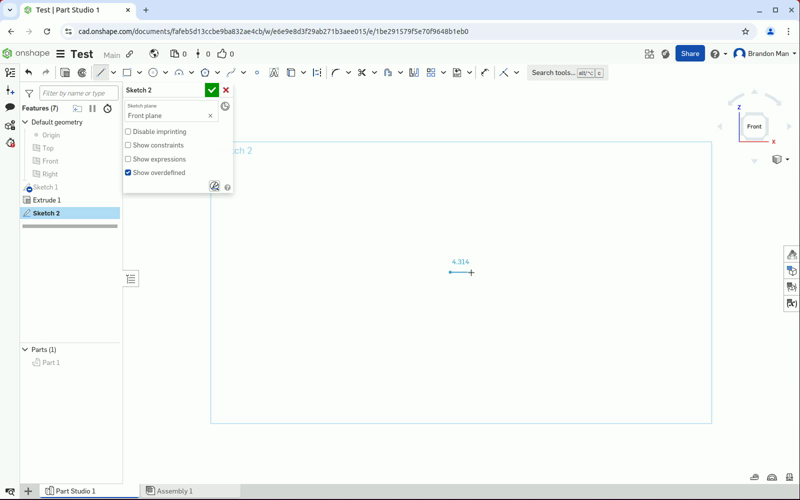
click(471, 272)
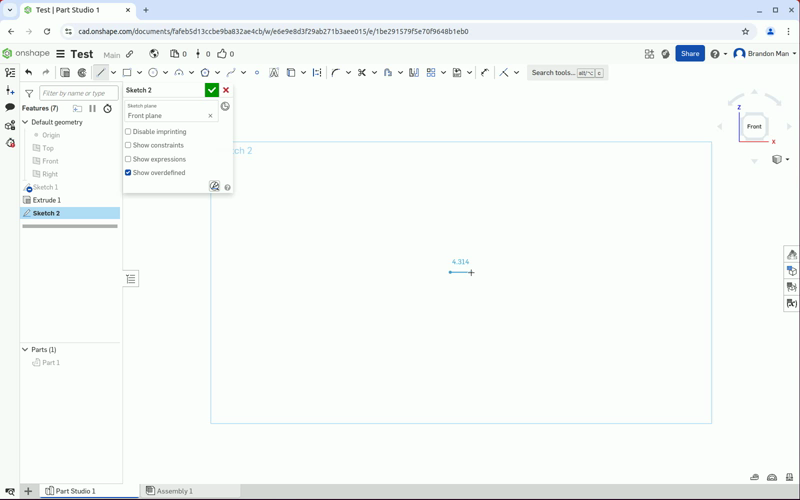
key_up(shift)
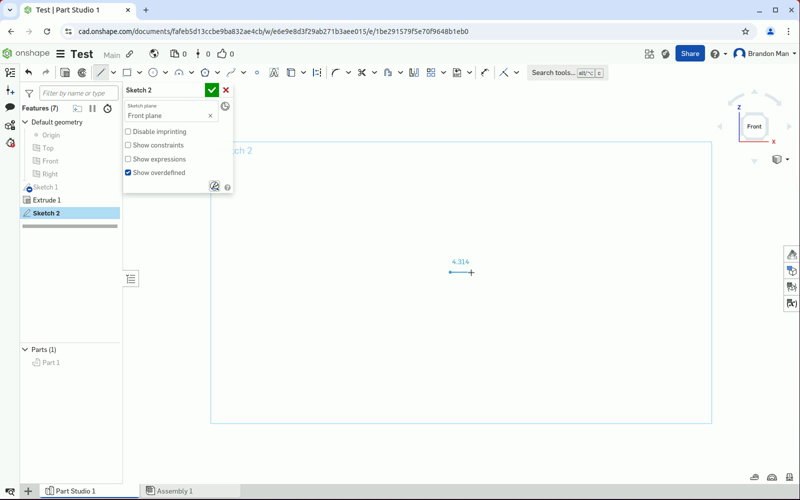
key(esc)
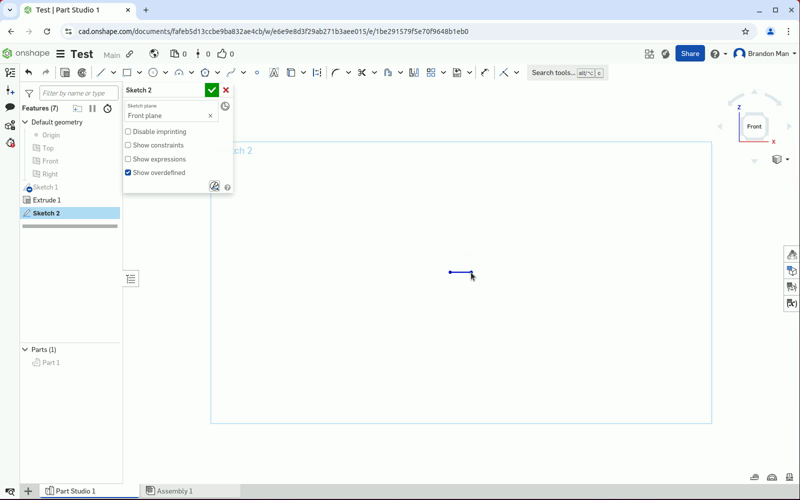
key(a)
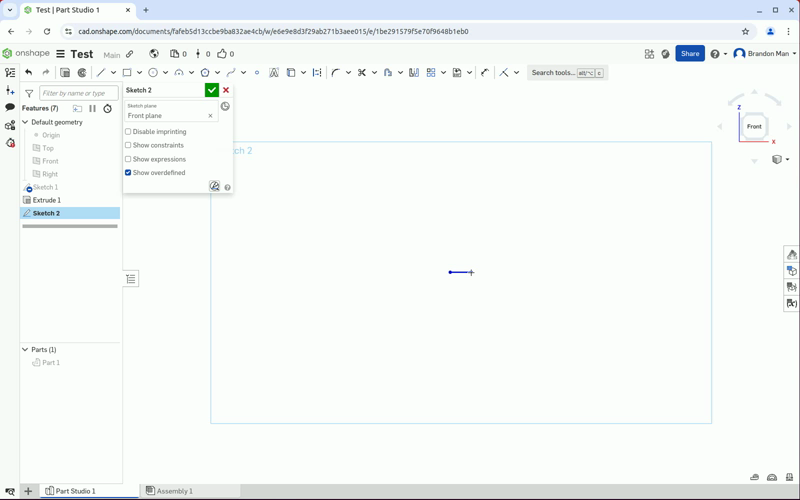
mouse_move(471, 272)
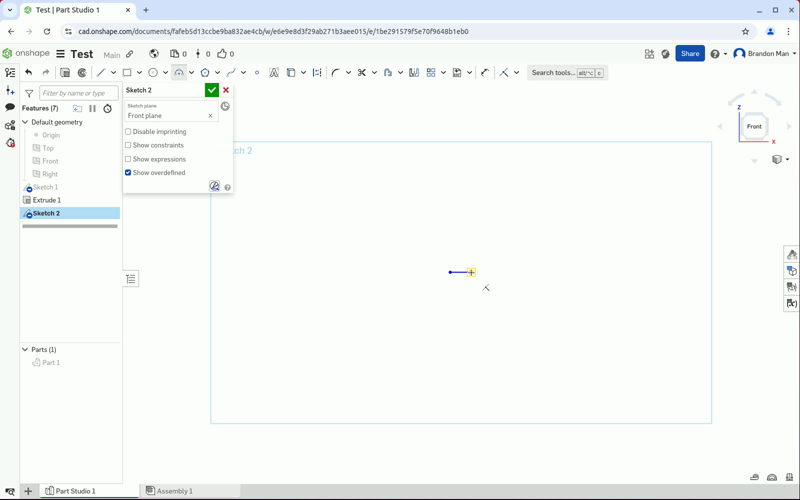
click(471, 272)
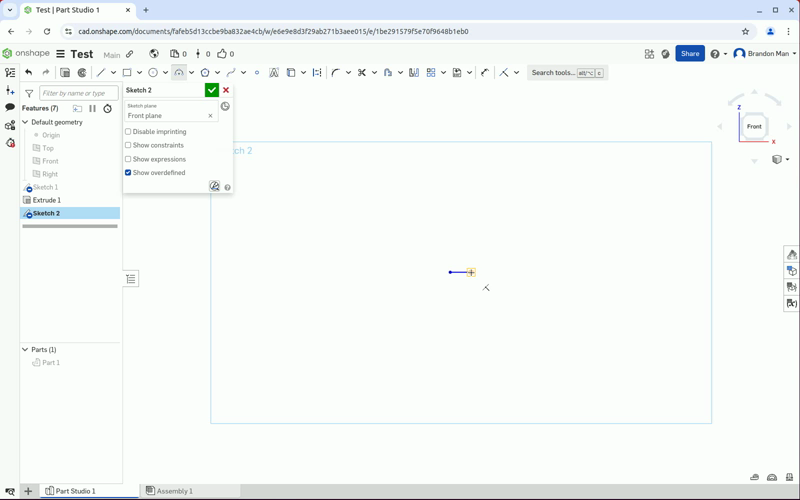
mouse_move(450, 272)
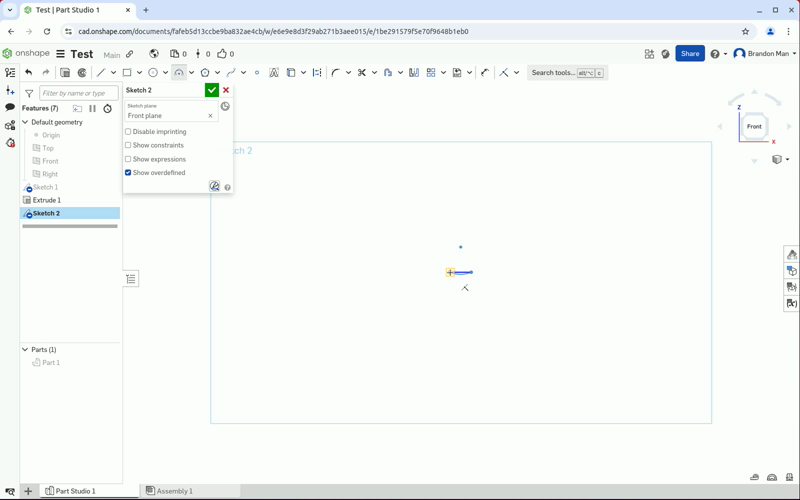
click(450, 272)
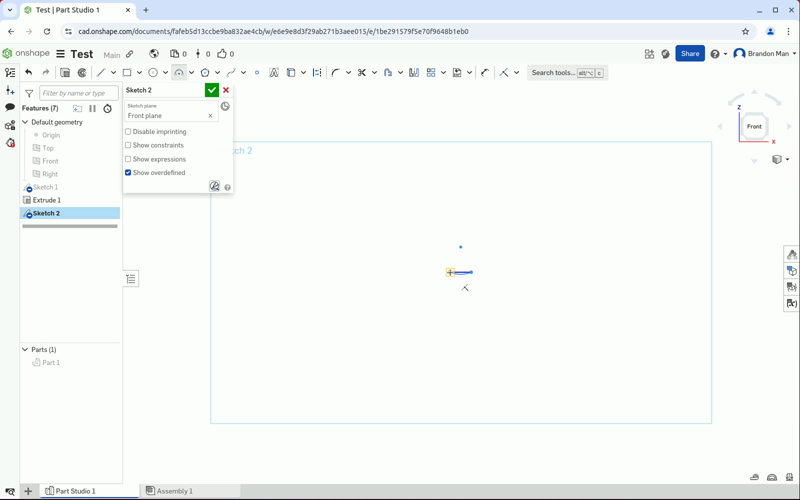
key_down(shift)
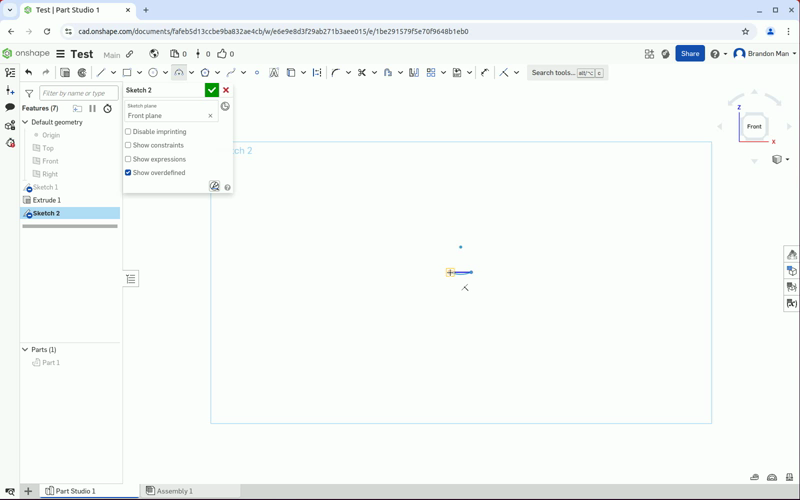
mouse_move(460, 268)
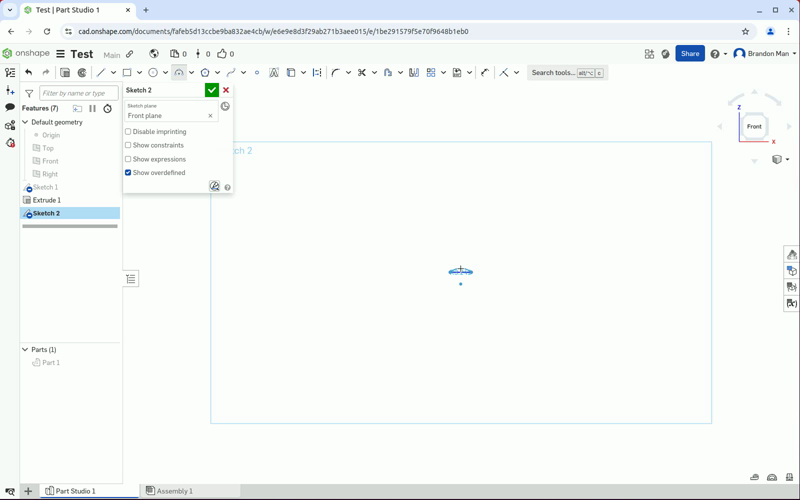
click(460, 268)
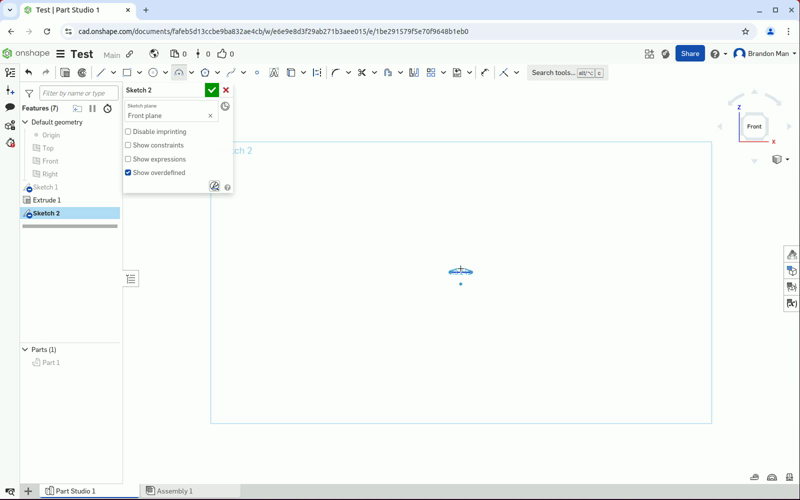
key_up(shift)
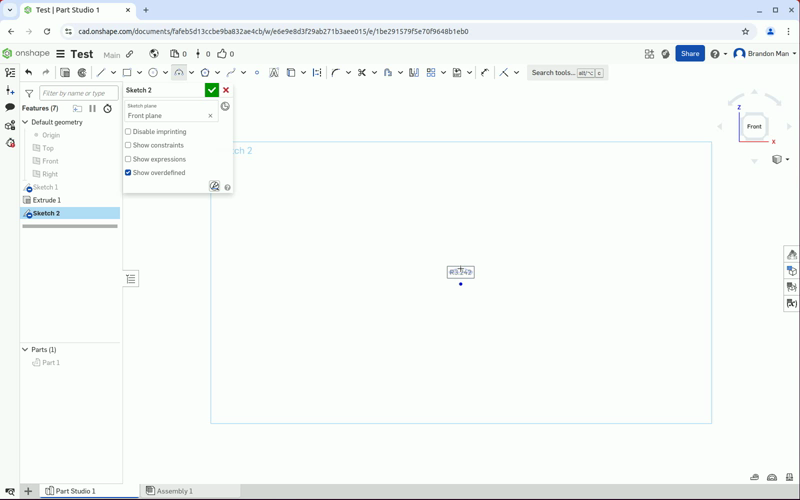
key(esc)
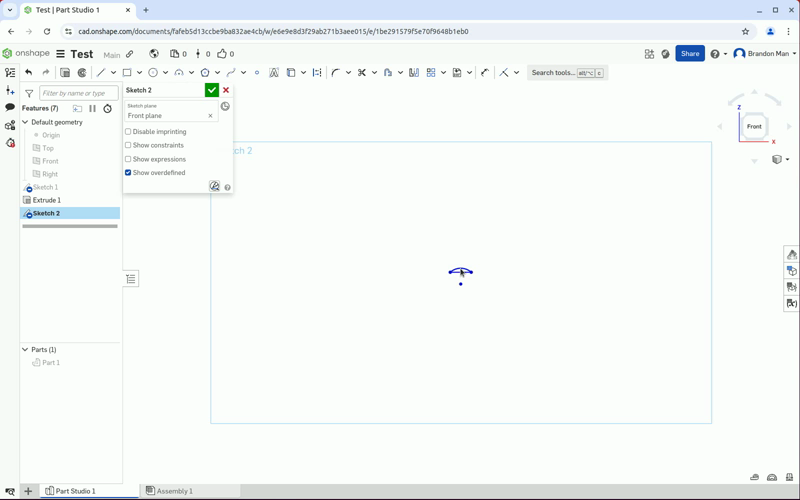
mouse_move(465, 270)
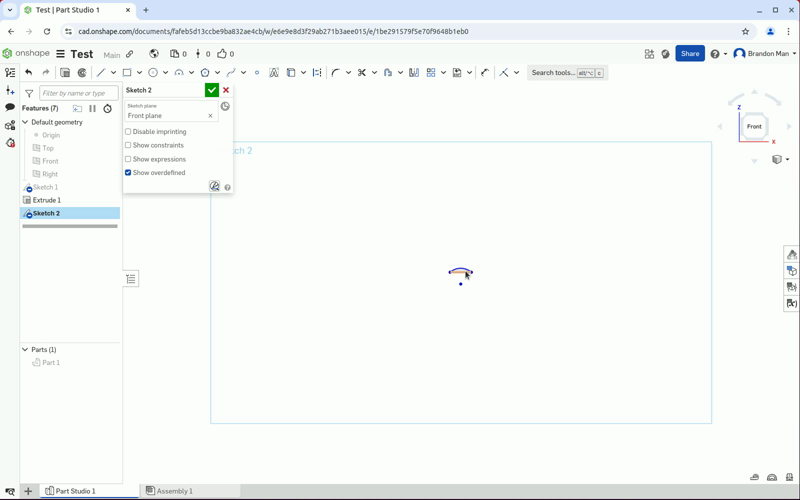
scroll(6)
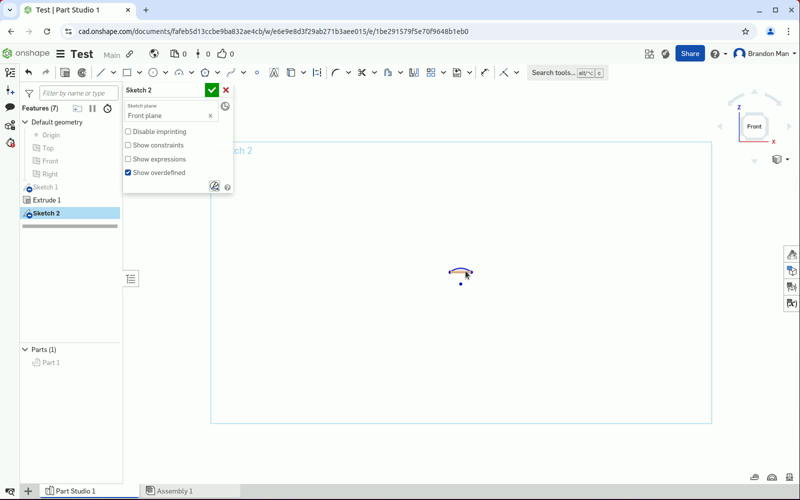
scroll(6)
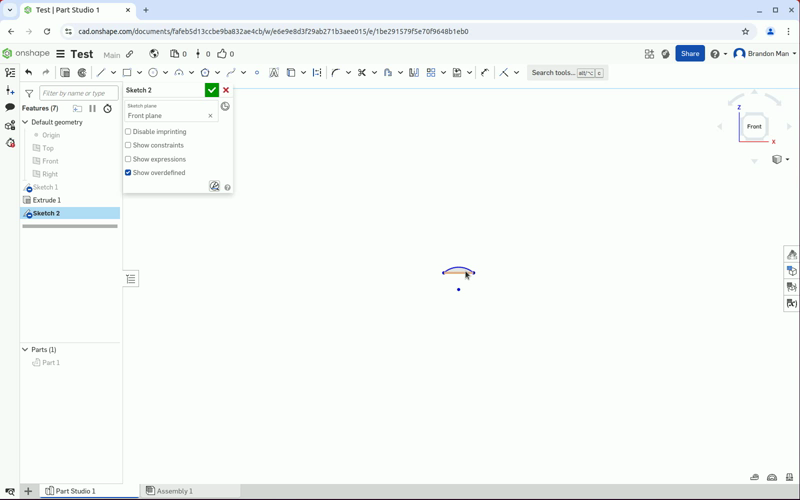
scroll(6)
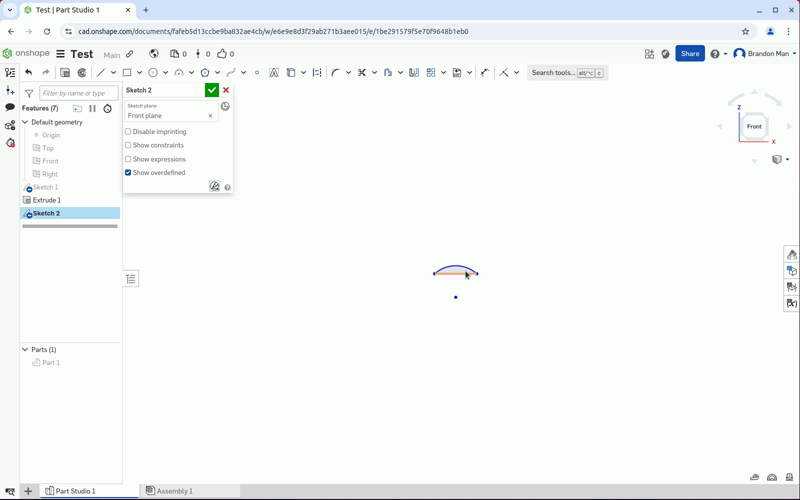
scroll(6)
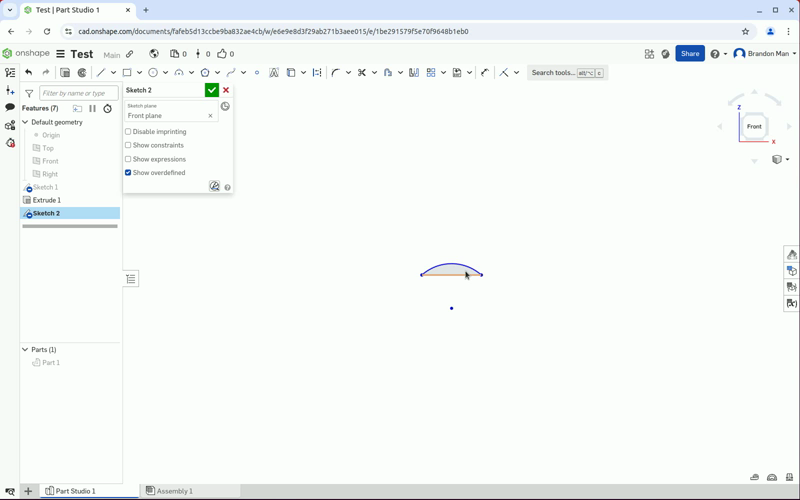
scroll(6)
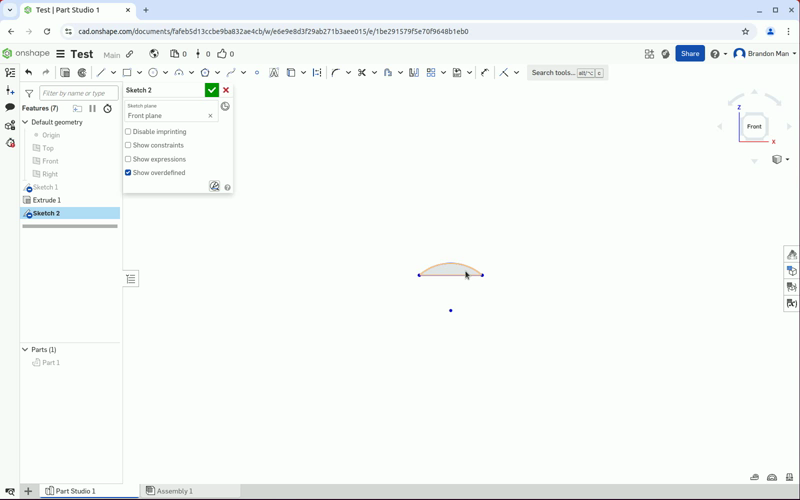
scroll(6)
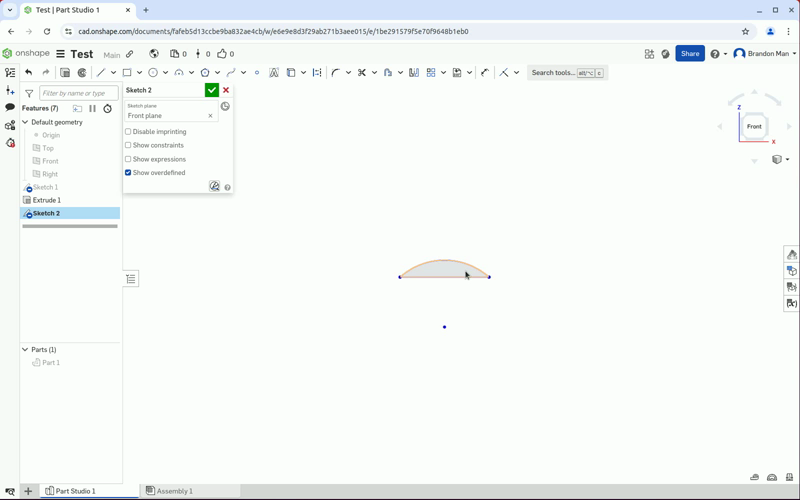
scroll(6)
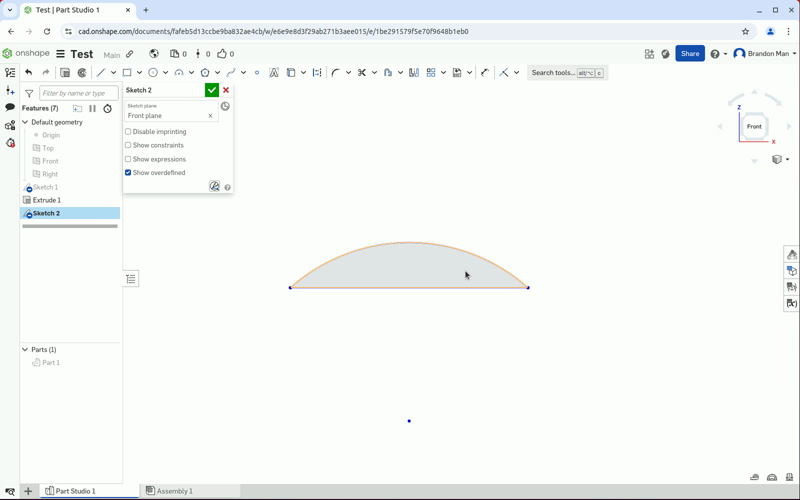
click(465, 270)
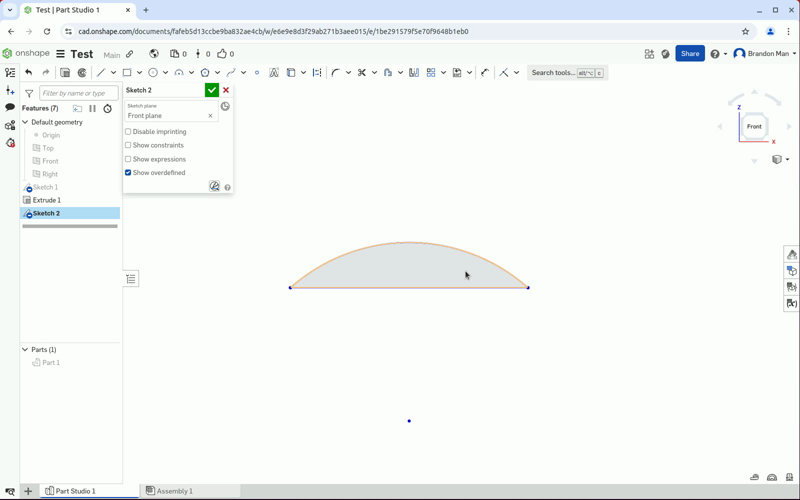
scroll(-6)
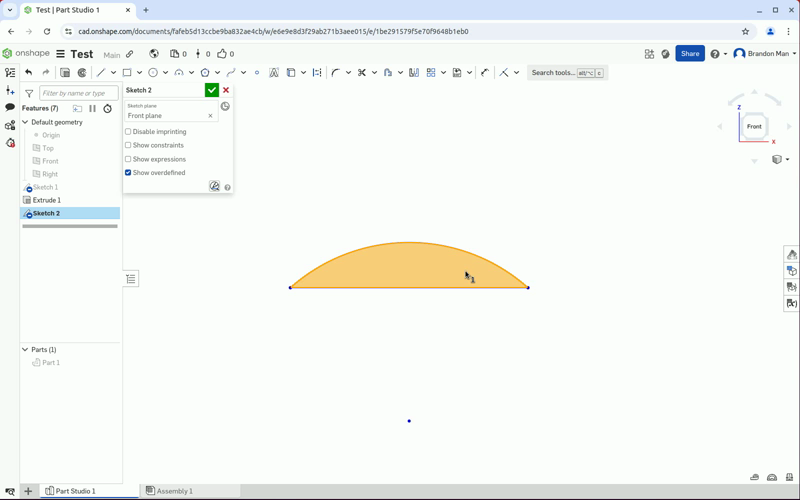
scroll(-6)
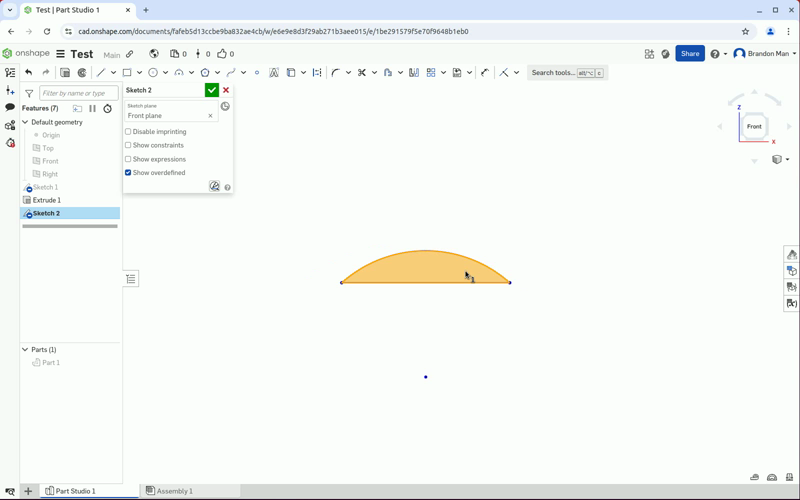
scroll(-6)
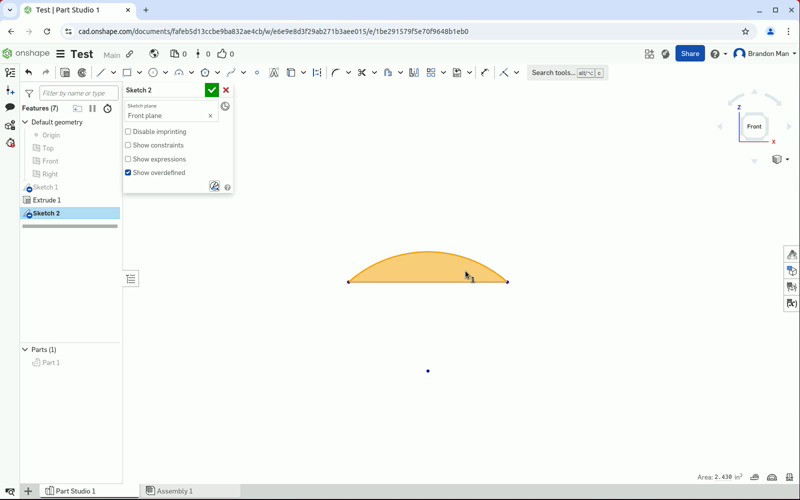
scroll(-6)
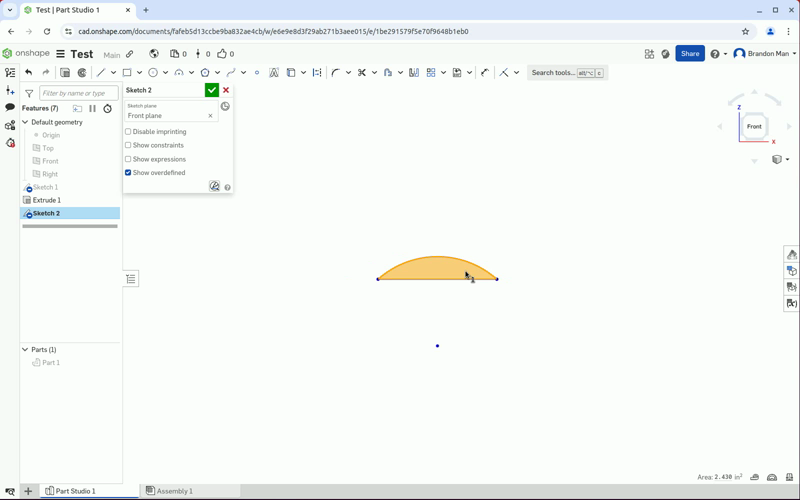
scroll(-6)
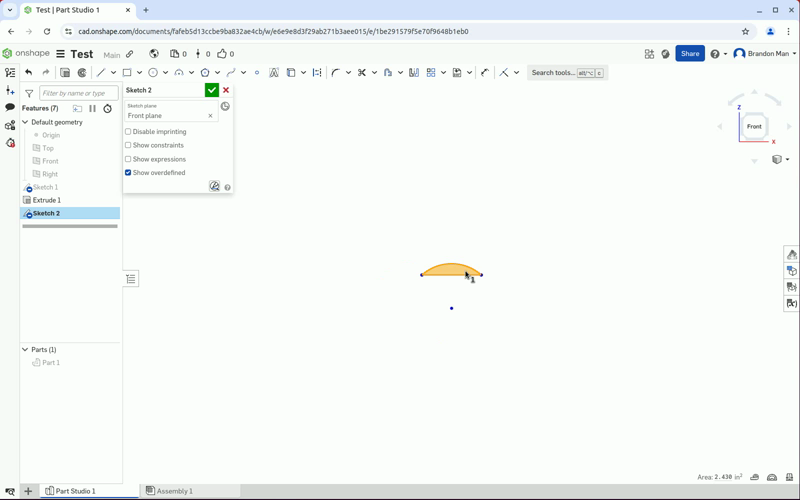
scroll(-6)
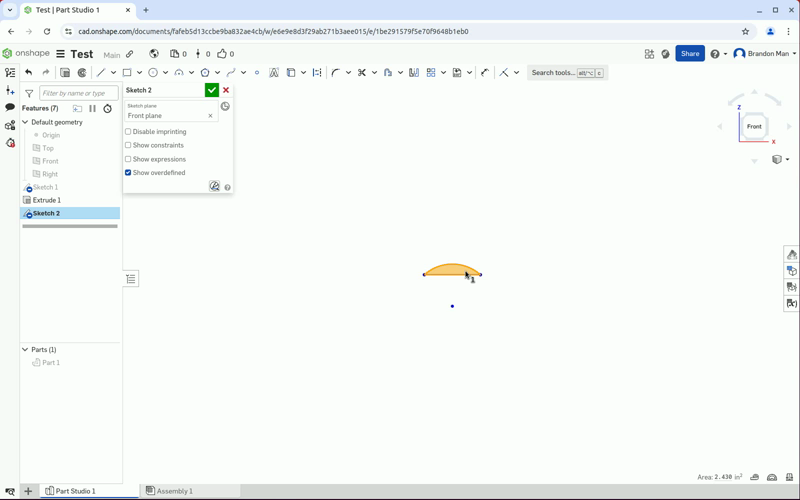
scroll(-6)
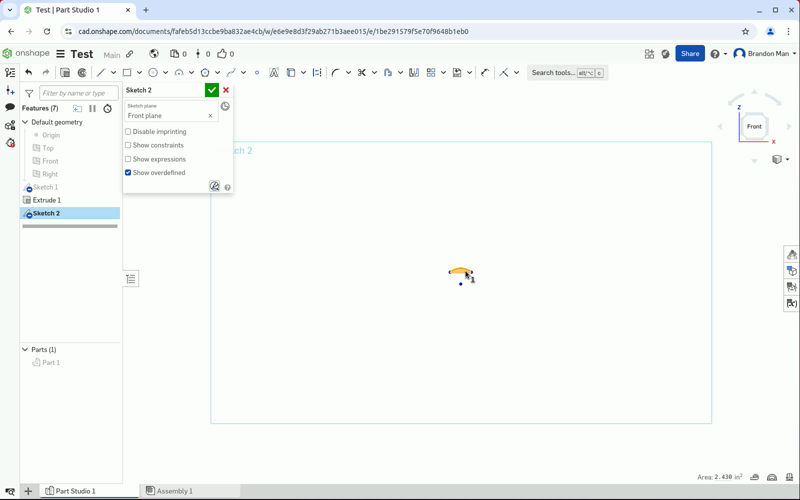
mouse_move(73, 352)
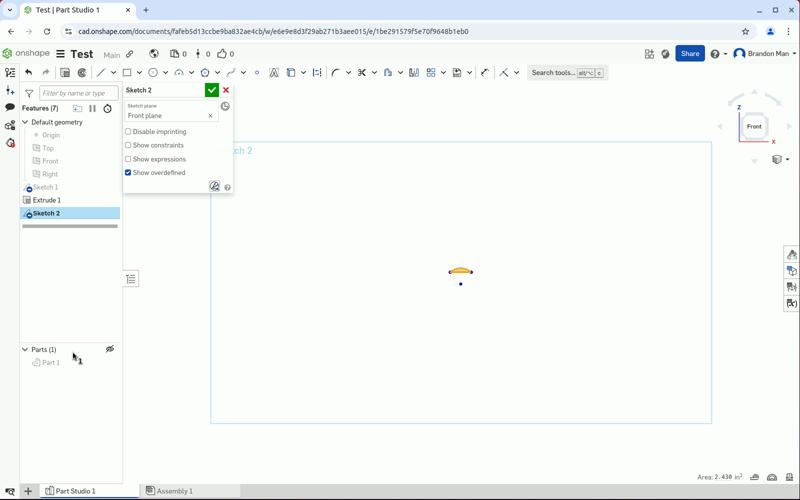
key(shift+y)
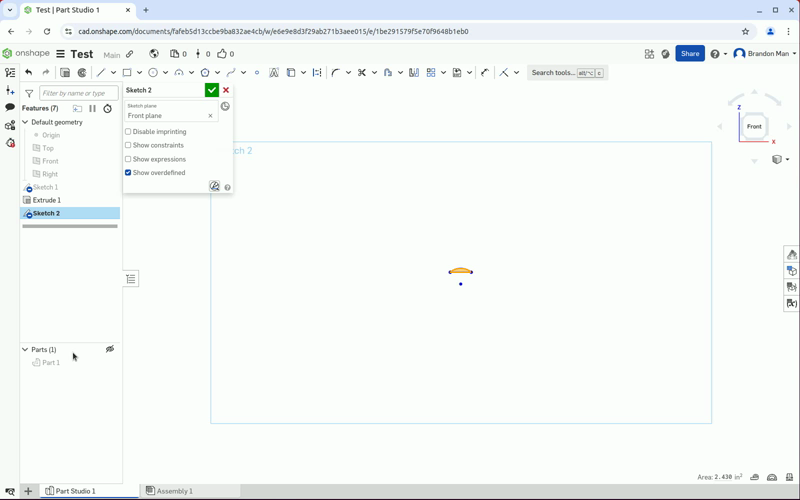
key(shift+e)
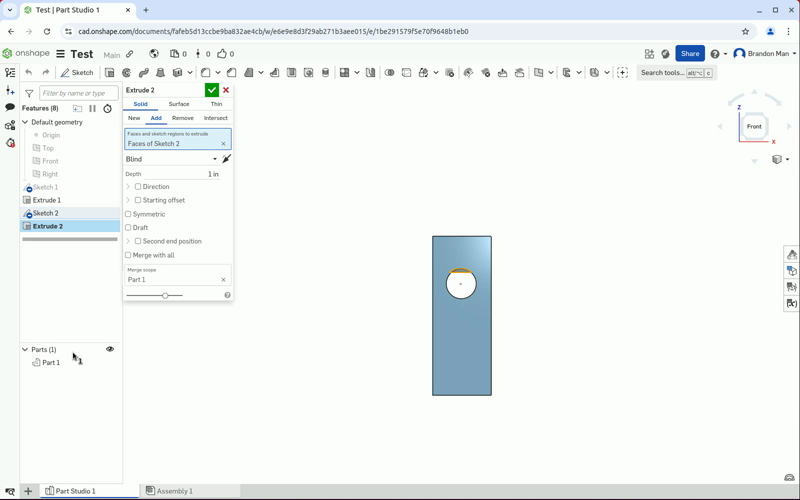
mouse_move(143, 106)
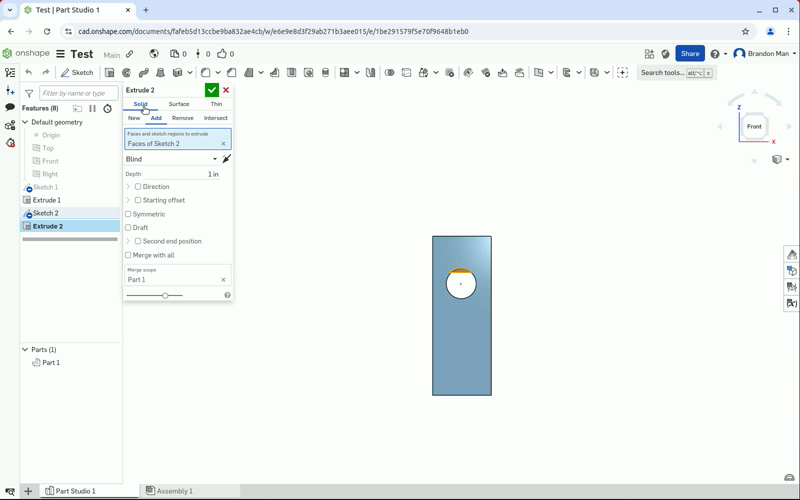
click(143, 106)
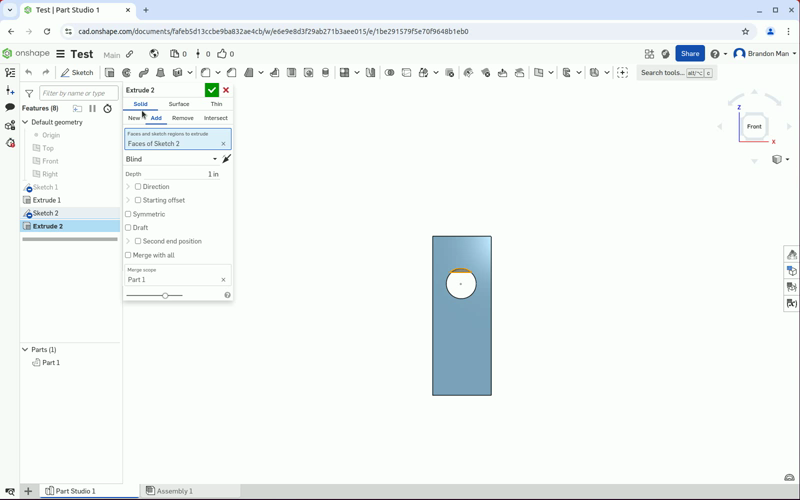
mouse_move(137, 120)
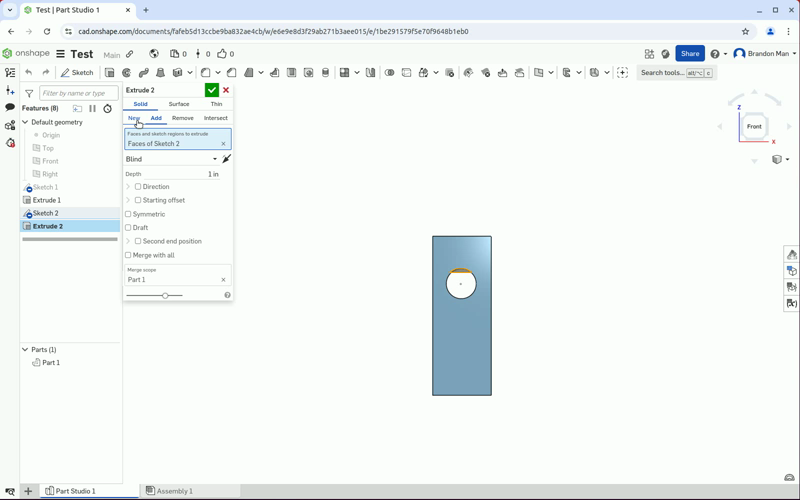
click(137, 120)
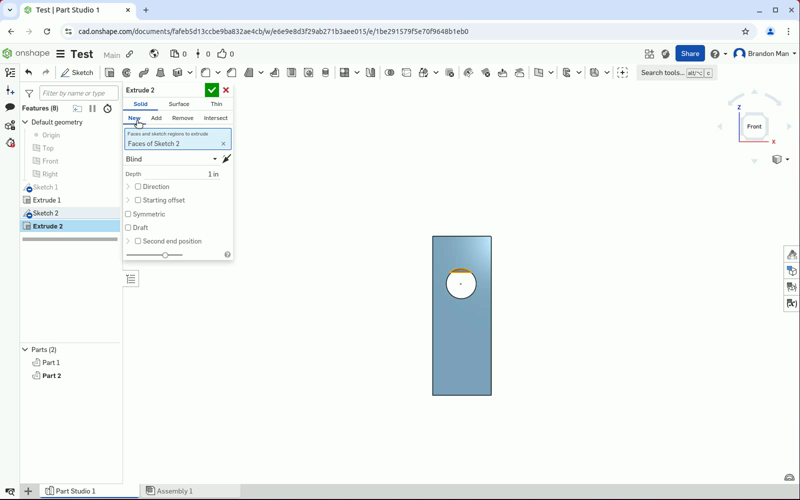
key(tab, 4)
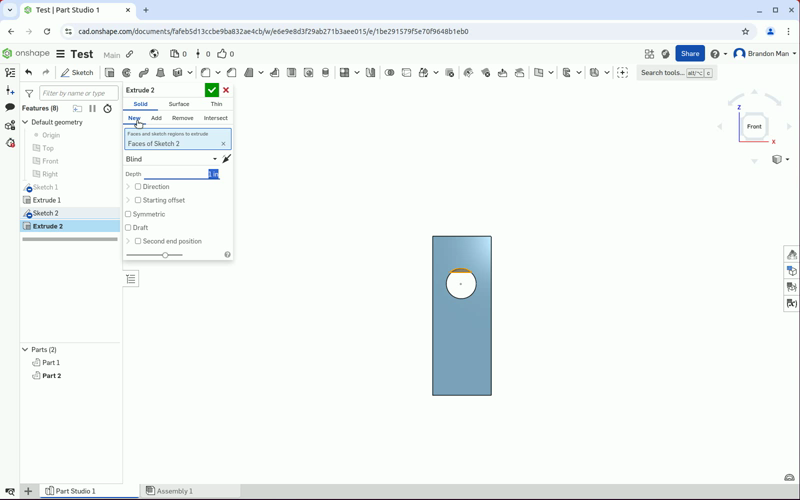
text(5.777)
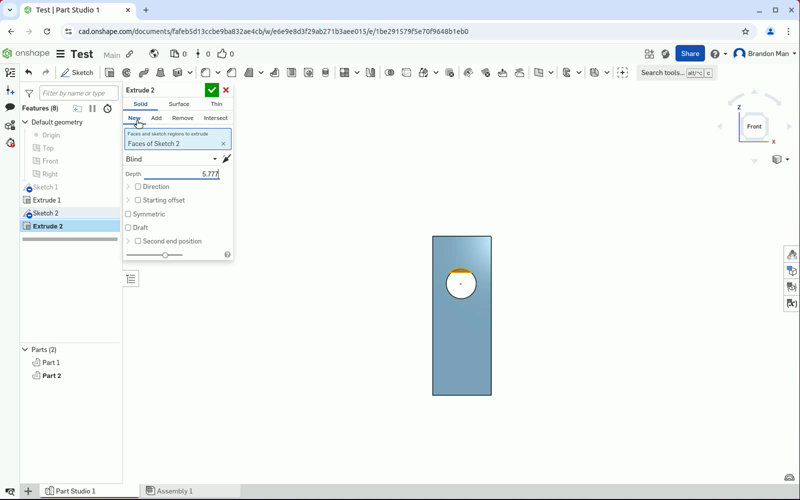
key(enter)
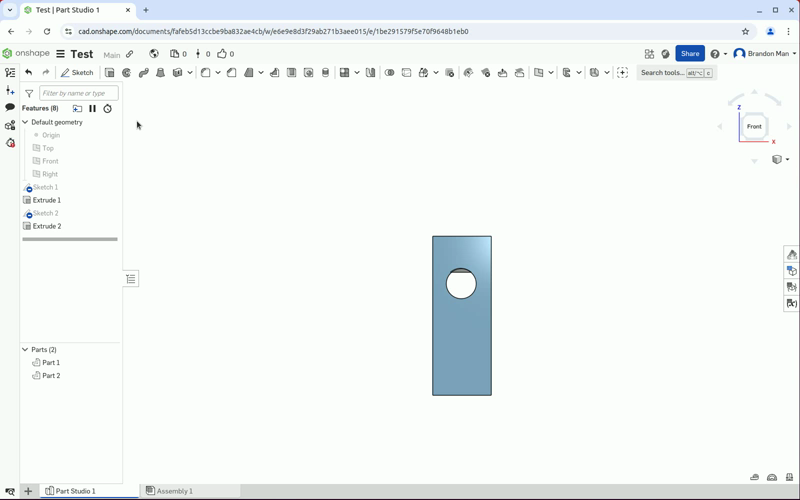
key(shift+h)
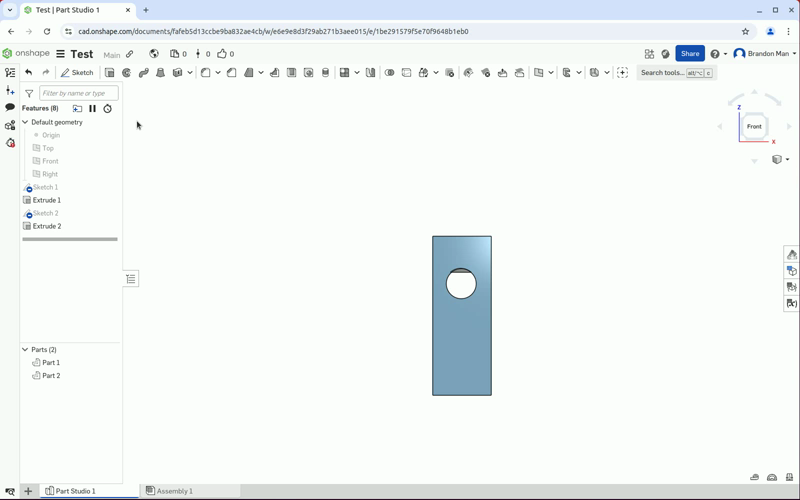
key(shift+h)
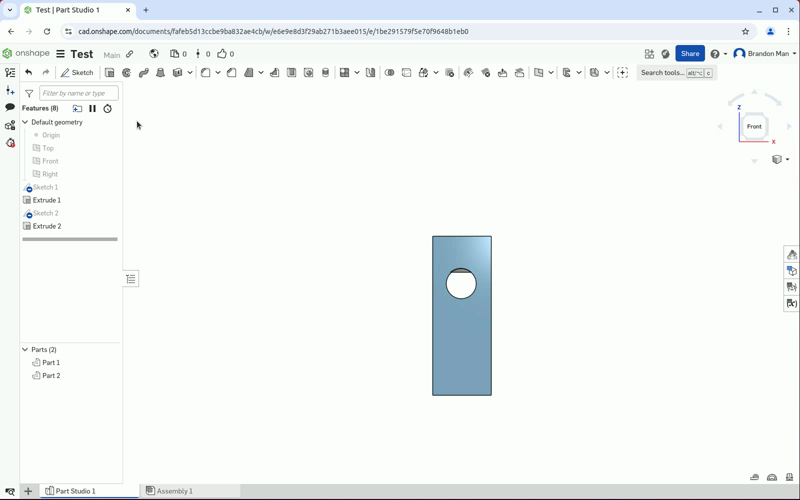
mouse_move(73, 189)
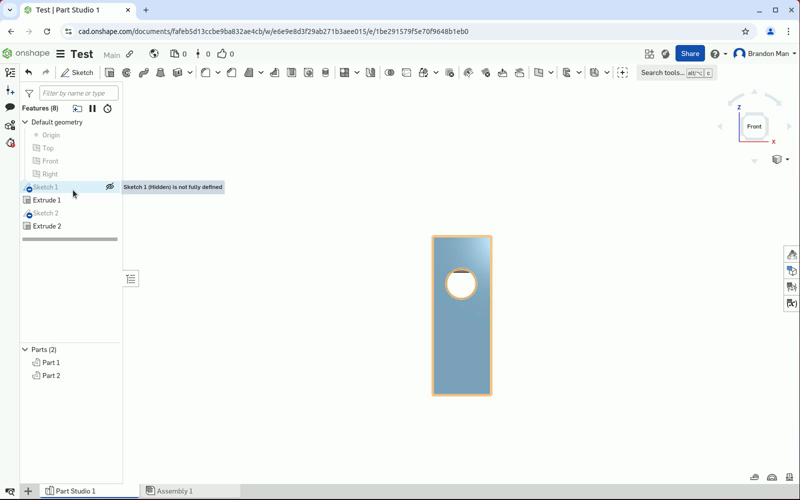
click(73, 189)
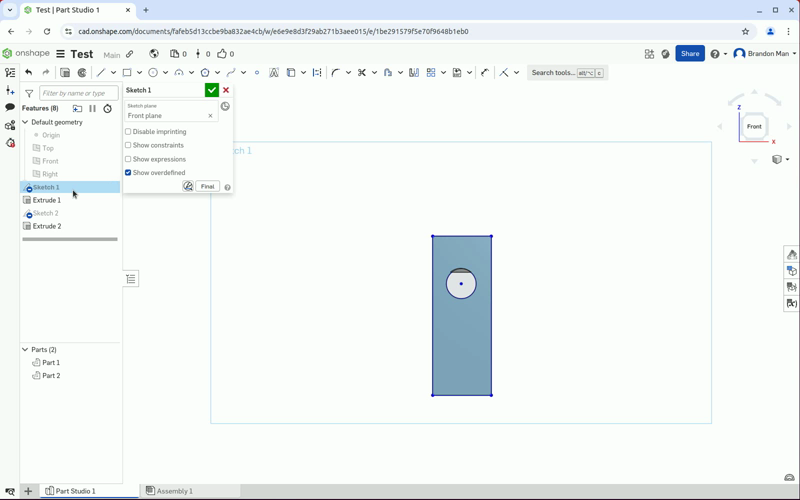
mouse_move(229, 92)
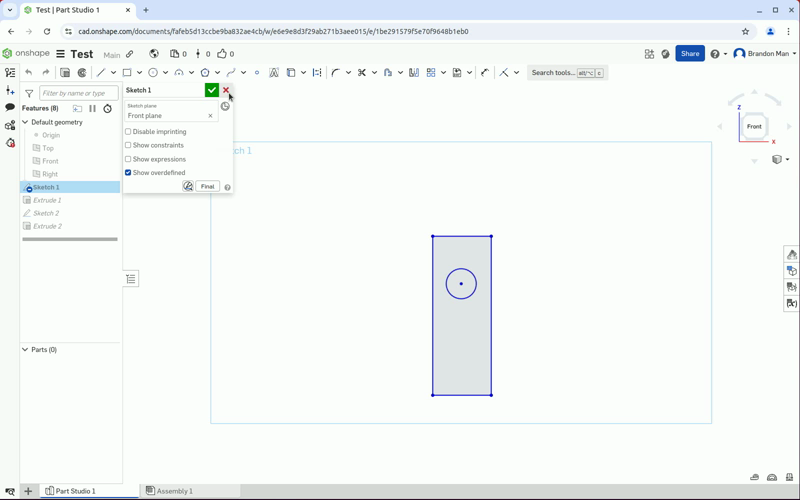
click(229, 92)
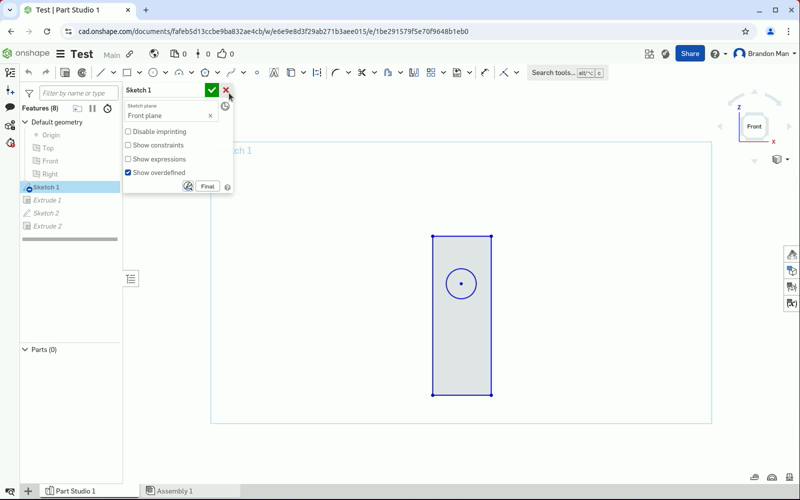
key(shift+s)
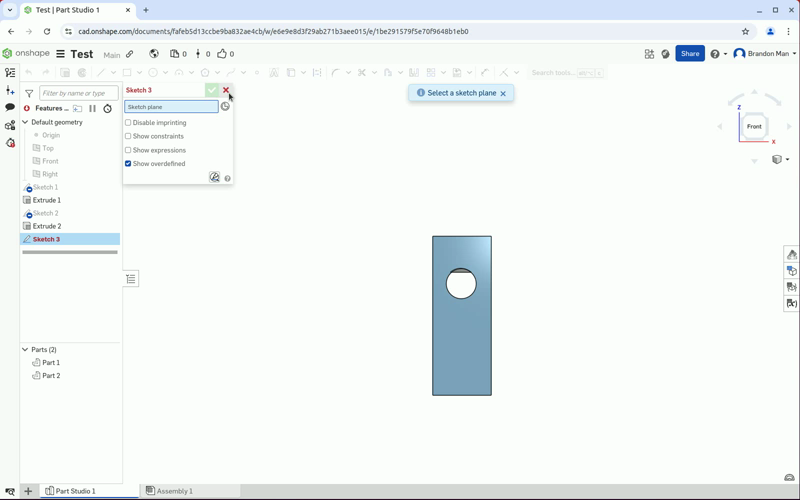
mouse_move(73, 163)
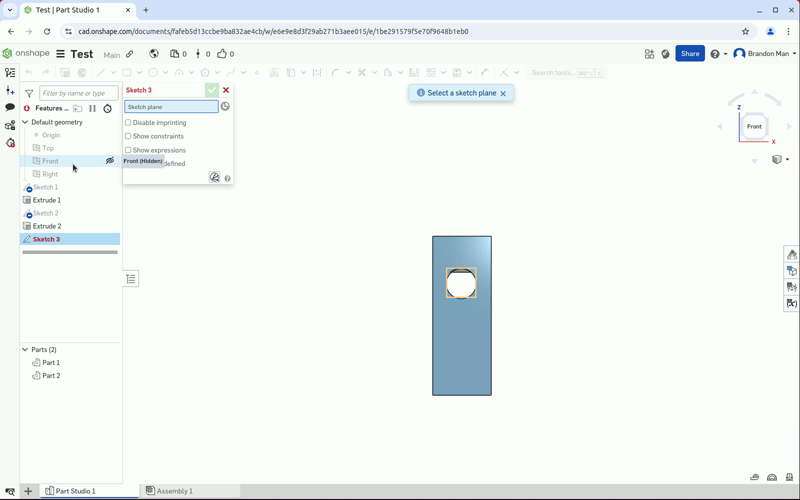
click(73, 163)
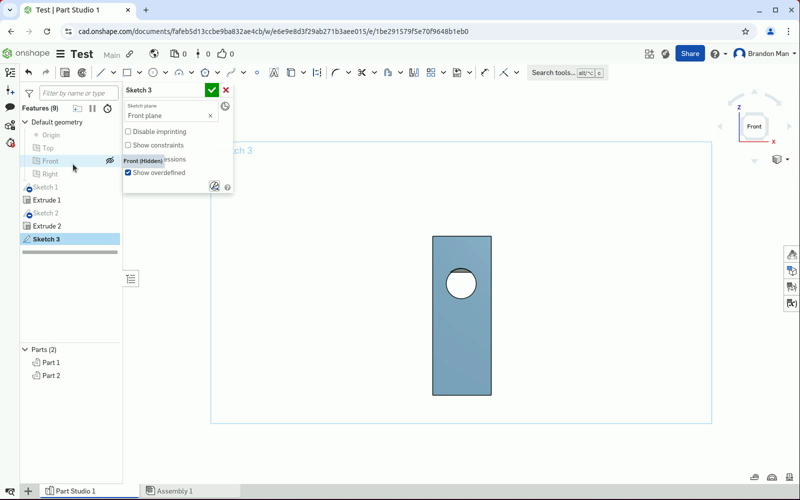
mouse_move(73, 352)
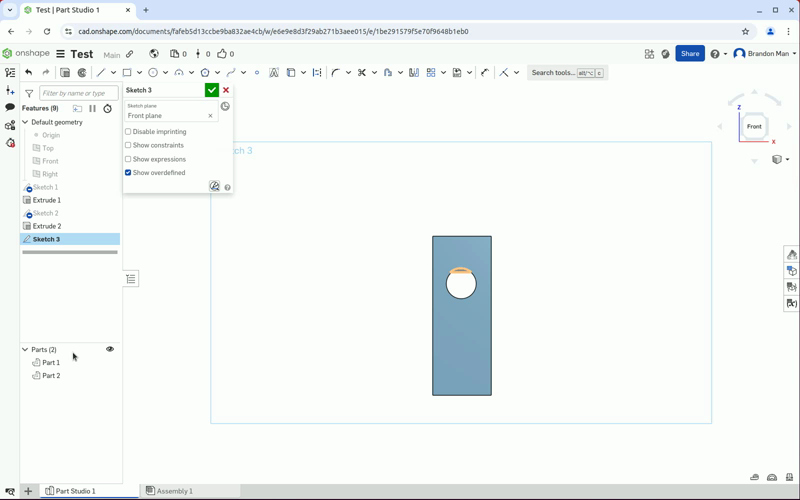
key(y)
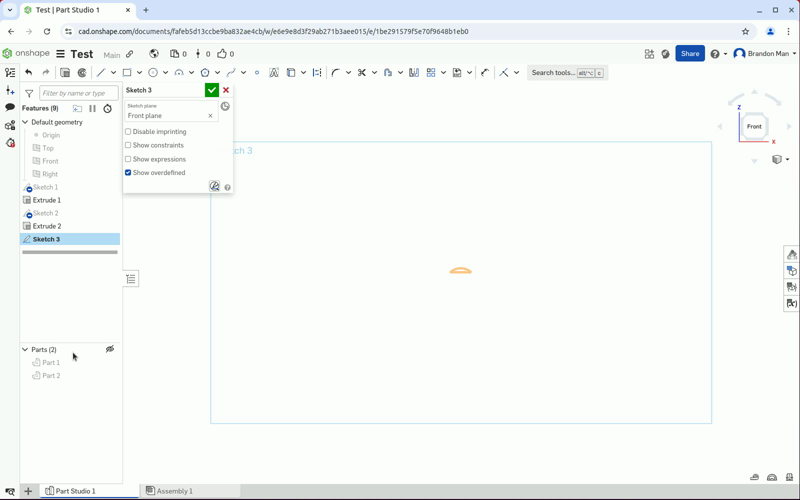
key(a)
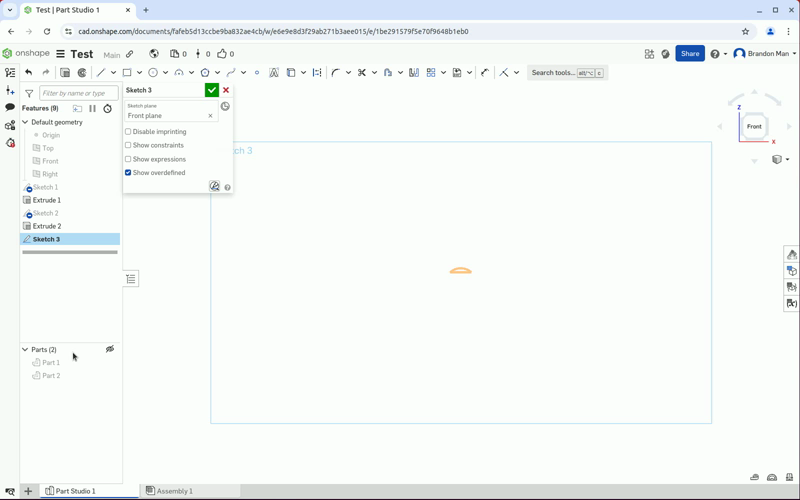
key_down(shift)
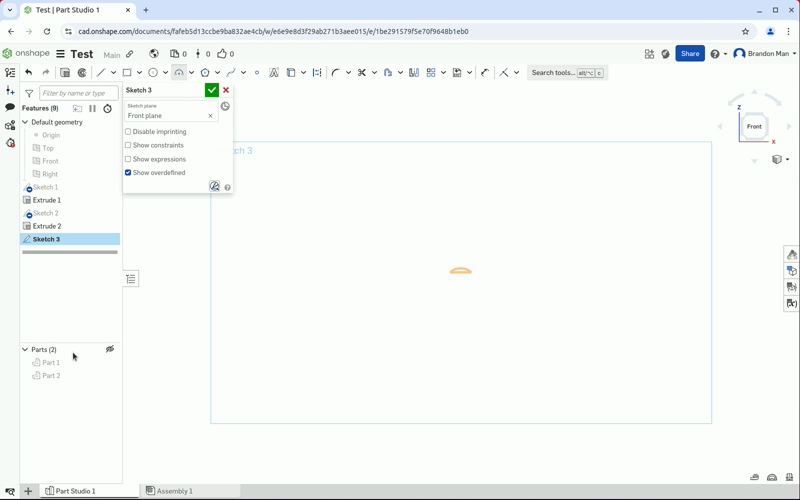
mouse_move(450, 293)
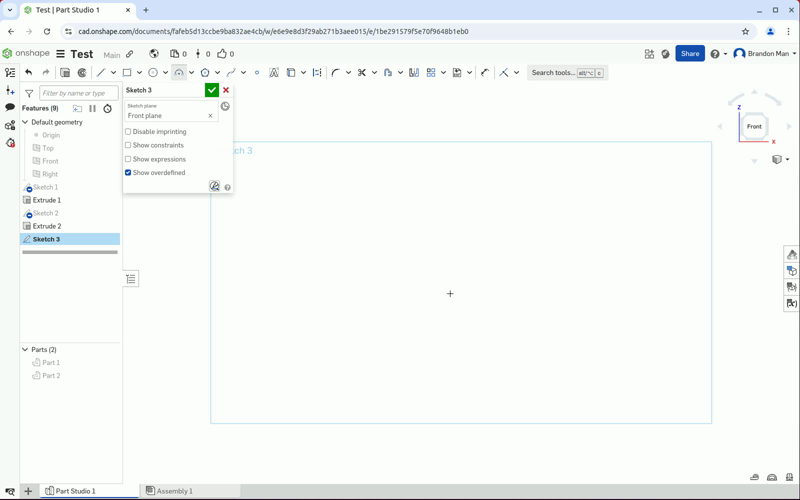
click(450, 293)
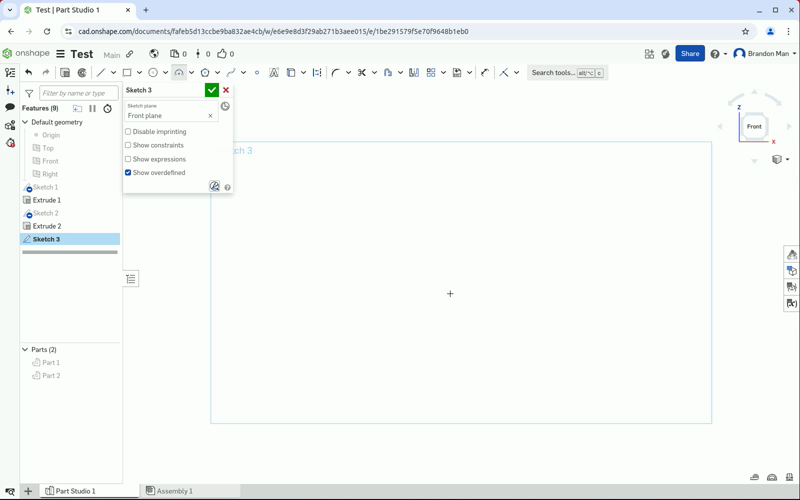
key_up(shift)
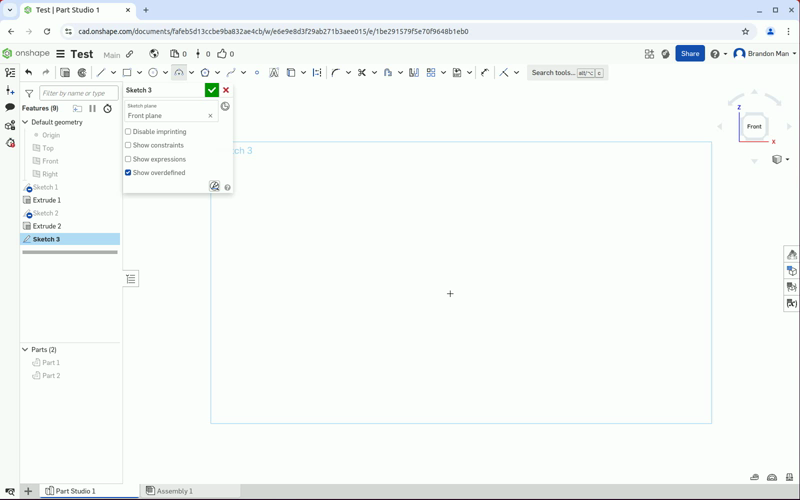
key_down(shift)
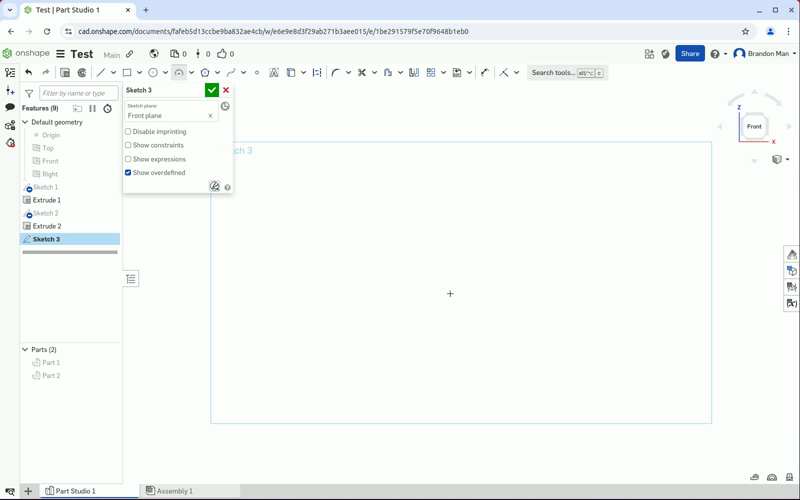
mouse_move(471, 293)
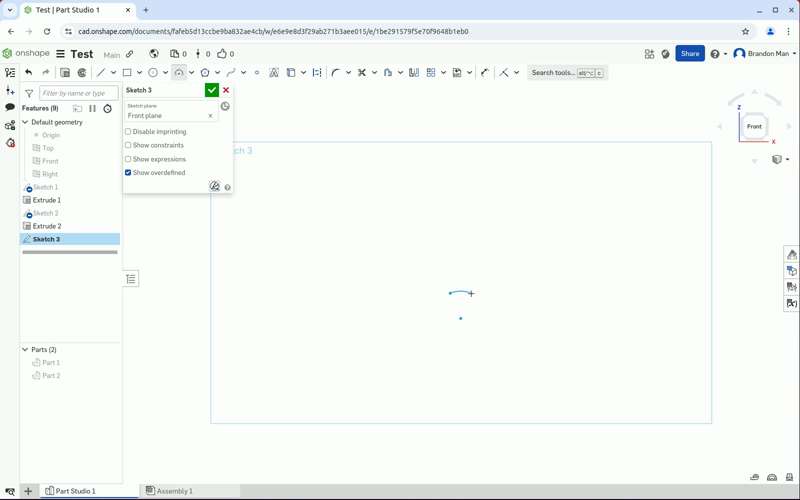
click(471, 293)
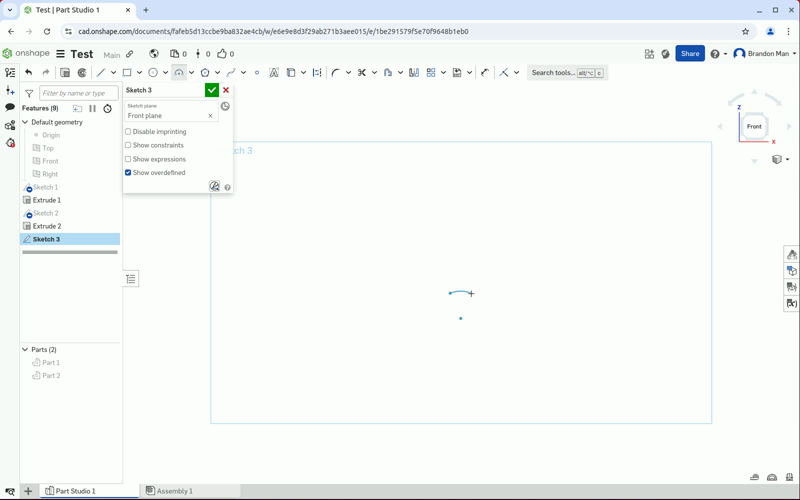
mouse_move(460, 297)
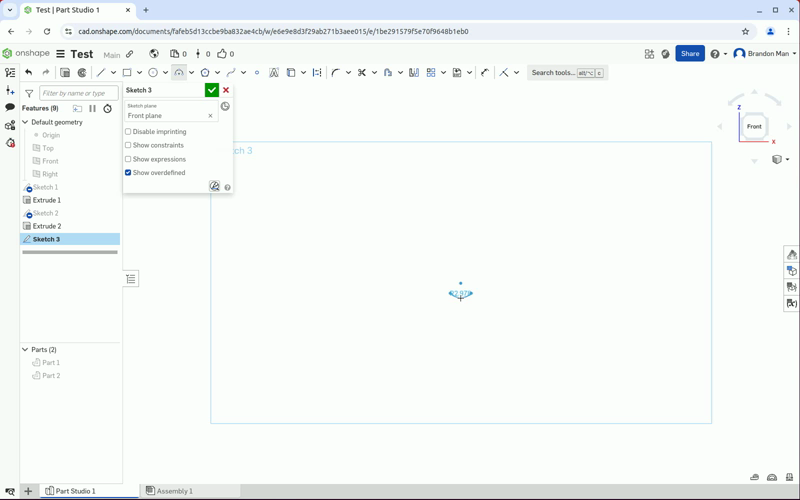
click(460, 297)
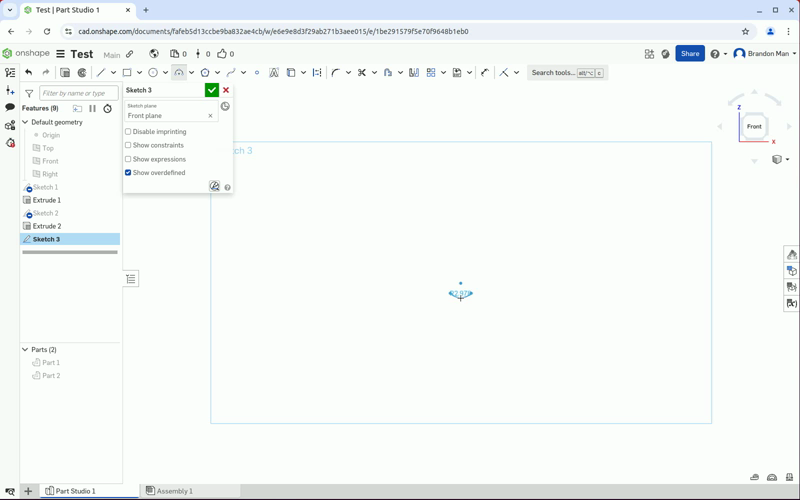
key_up(shift)
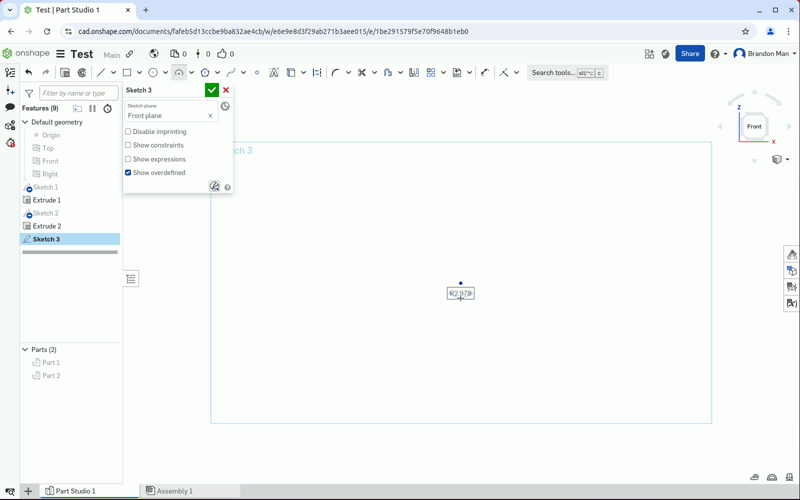
key(esc)
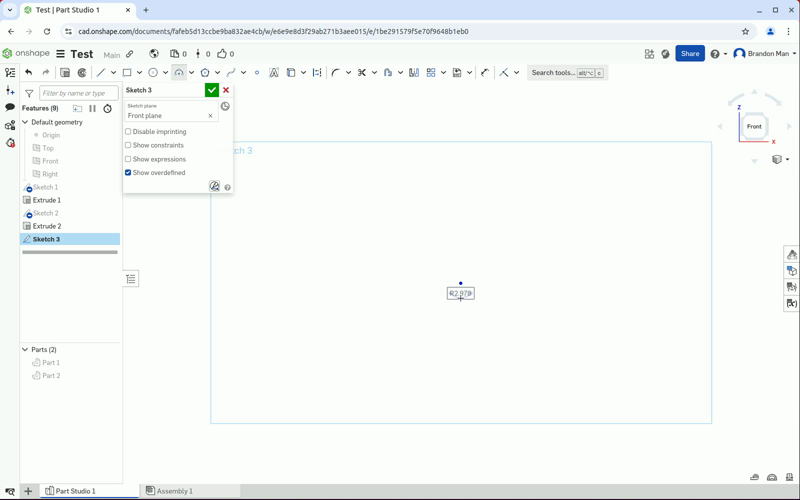
key(l)
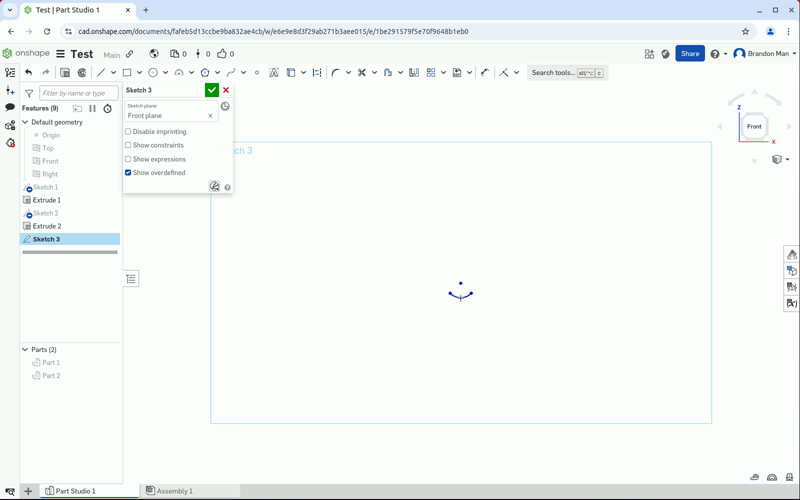
mouse_move(471, 293)
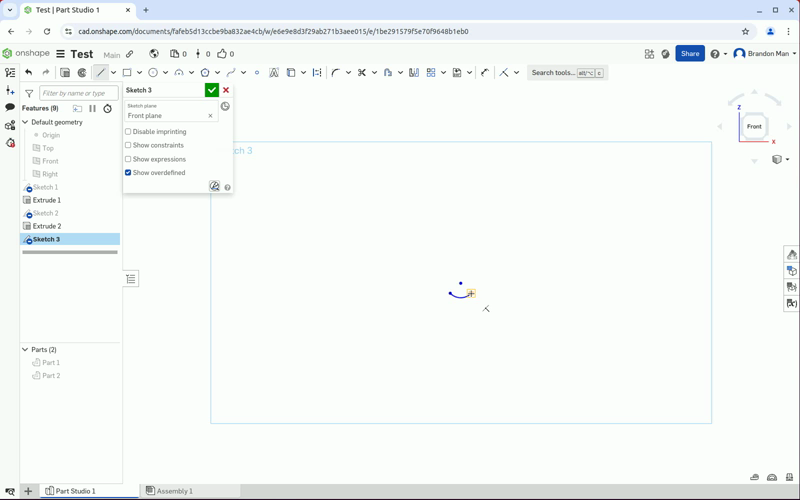
click(471, 293)
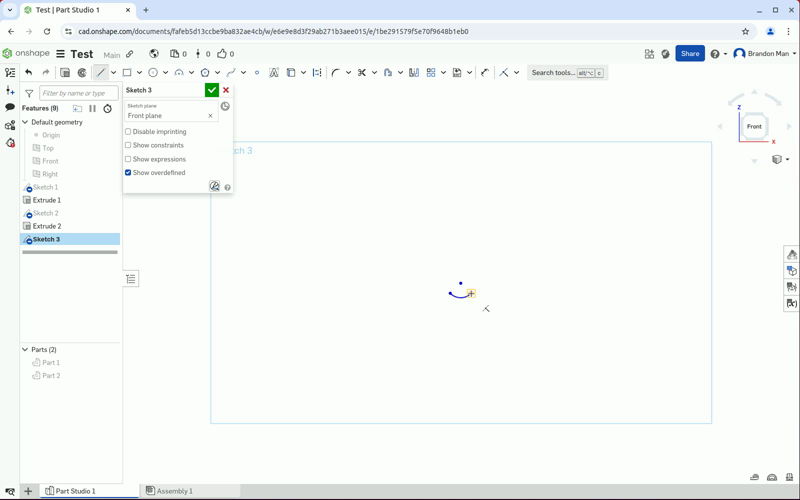
mouse_move(501, 293)
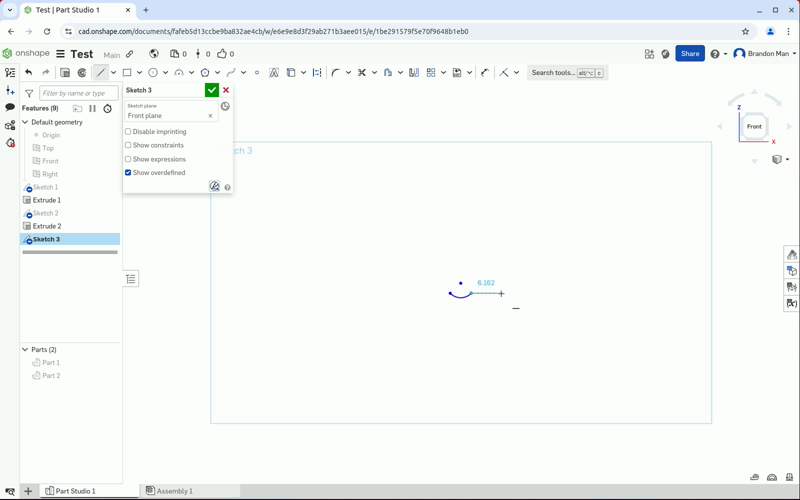
key_down(shift)
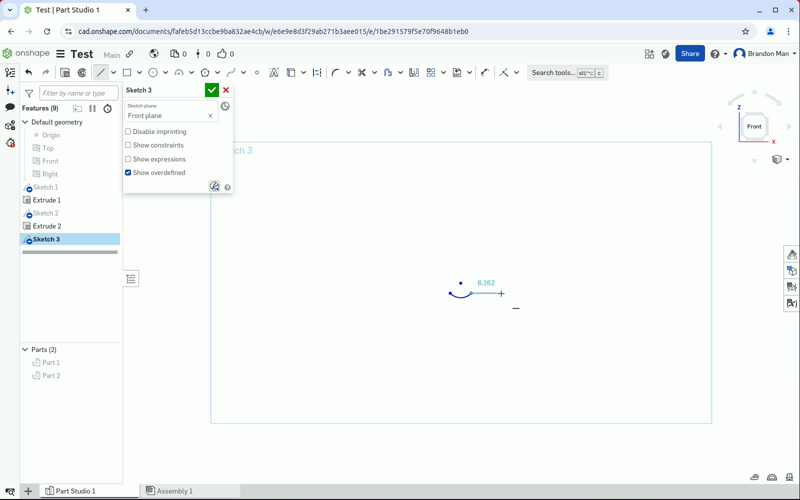
mouse_move(450, 293)
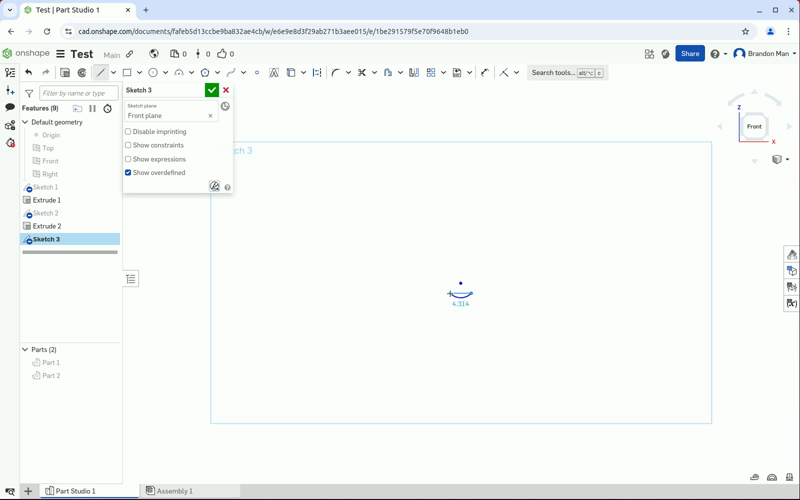
key_up(shift)
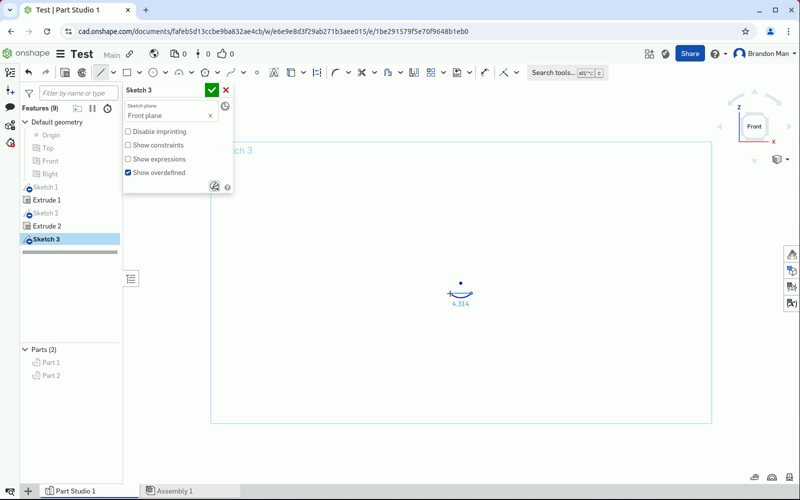
click(450, 293)
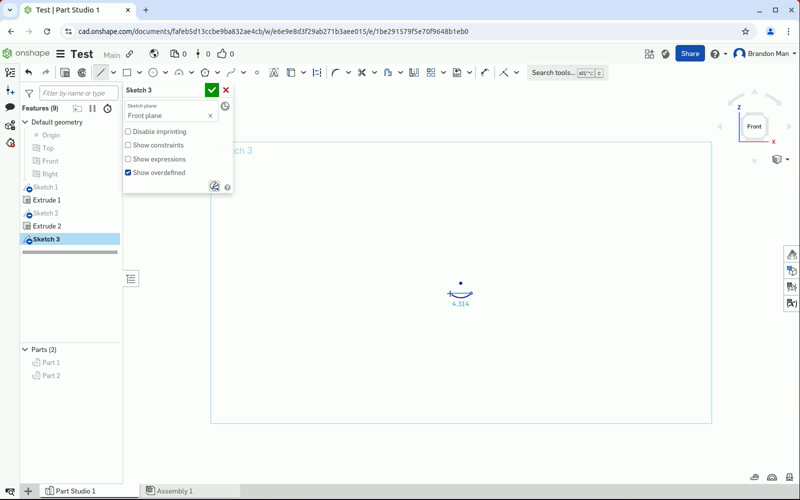
key(esc)
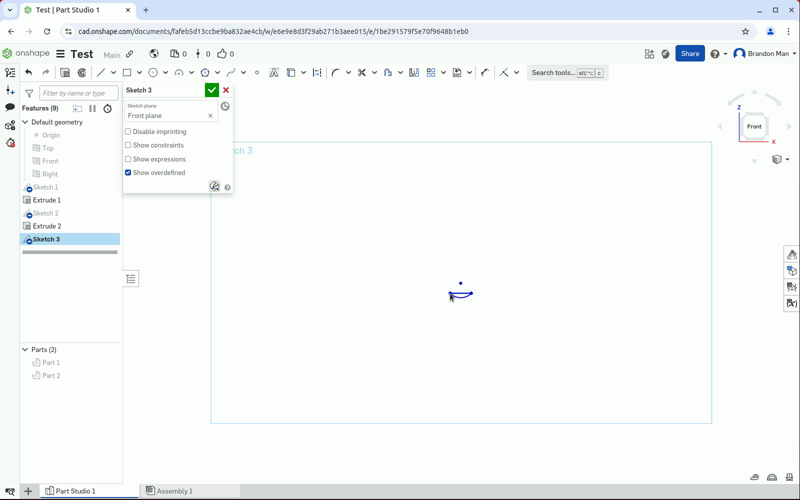
mouse_move(463, 296)
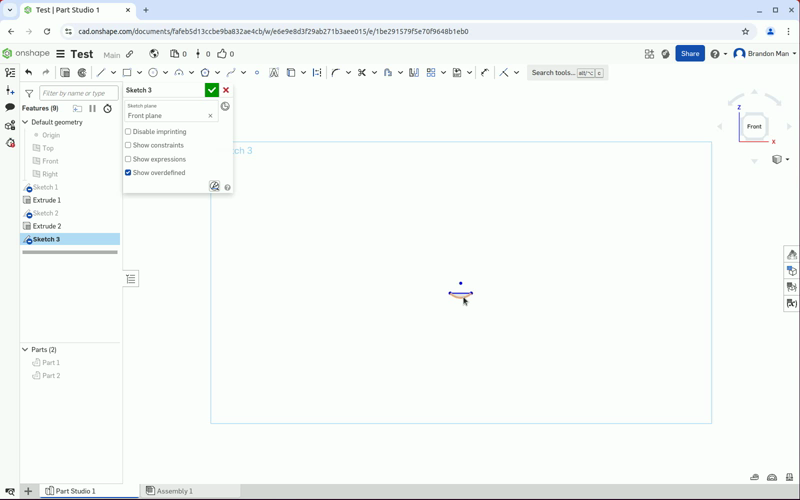
scroll(6)
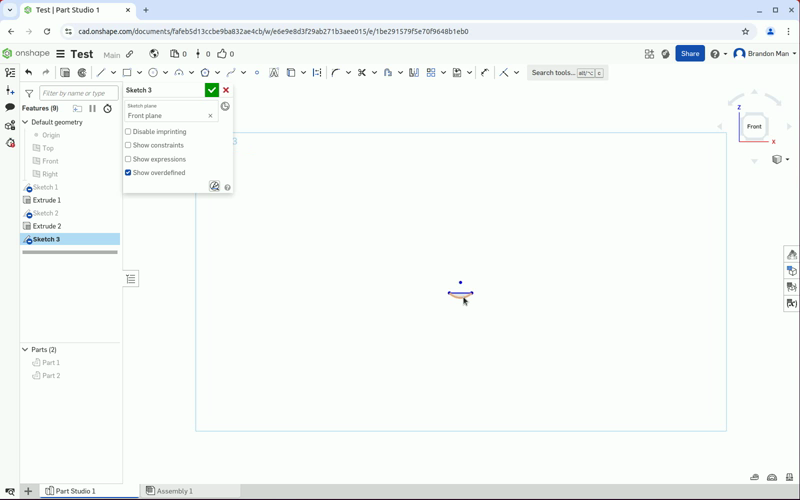
scroll(6)
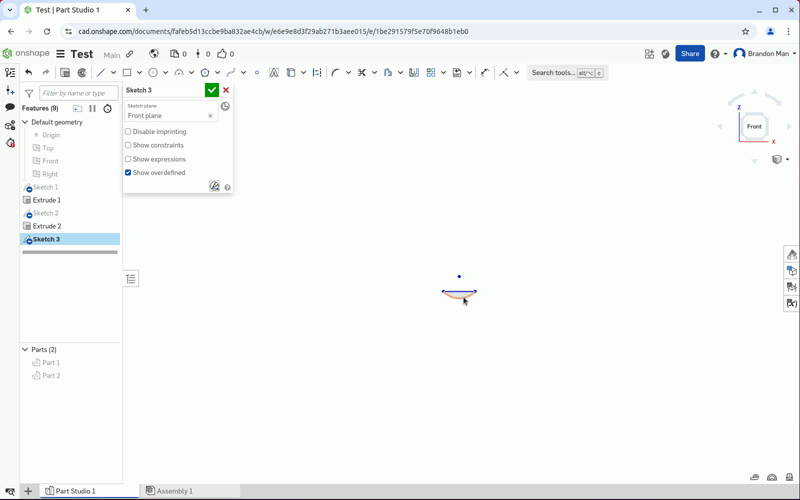
scroll(6)
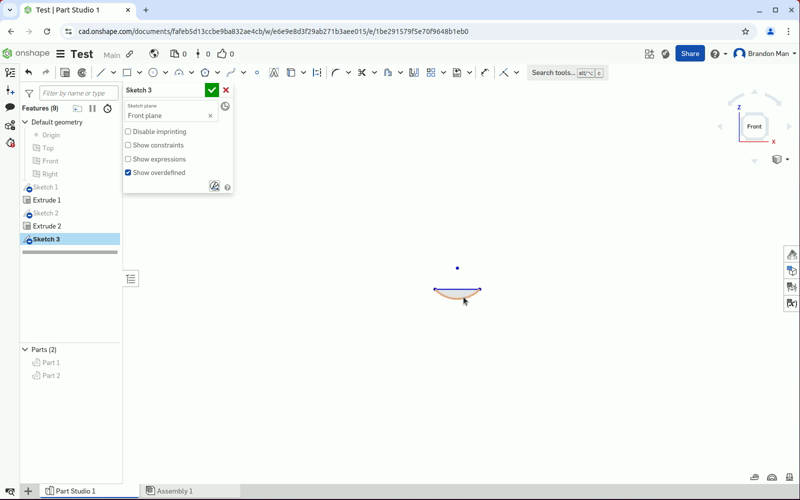
scroll(6)
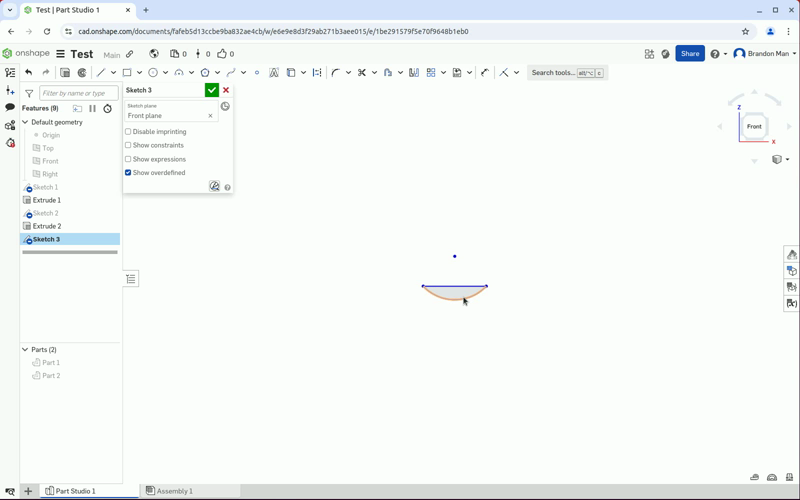
scroll(6)
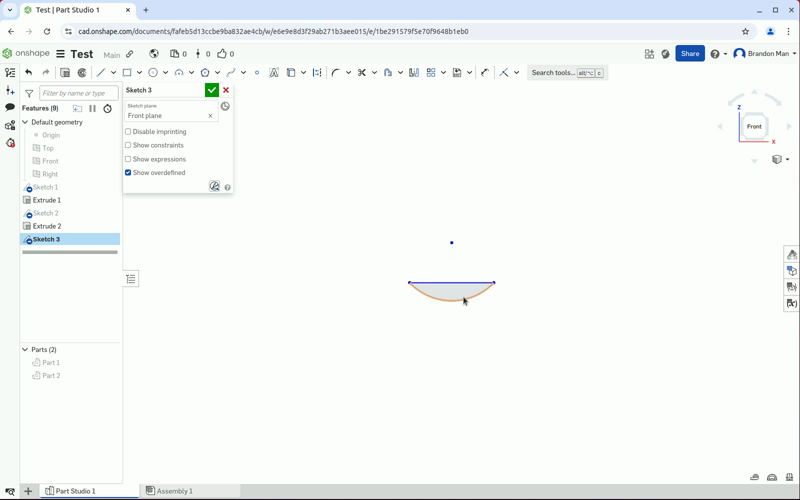
scroll(6)
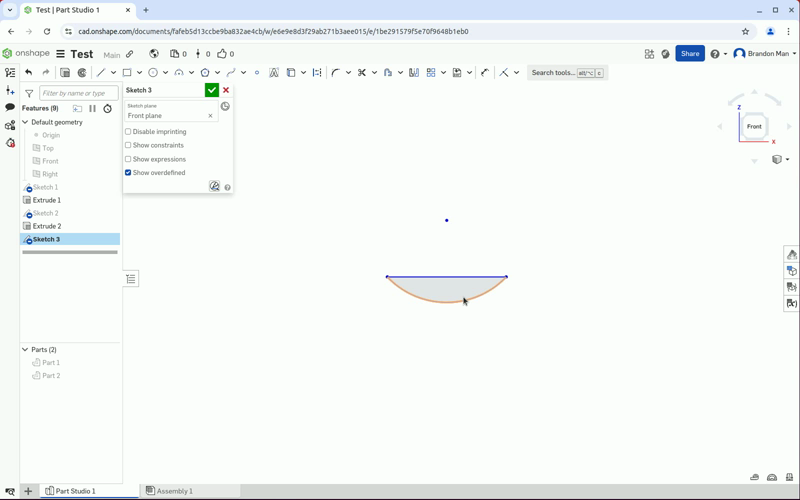
scroll(6)
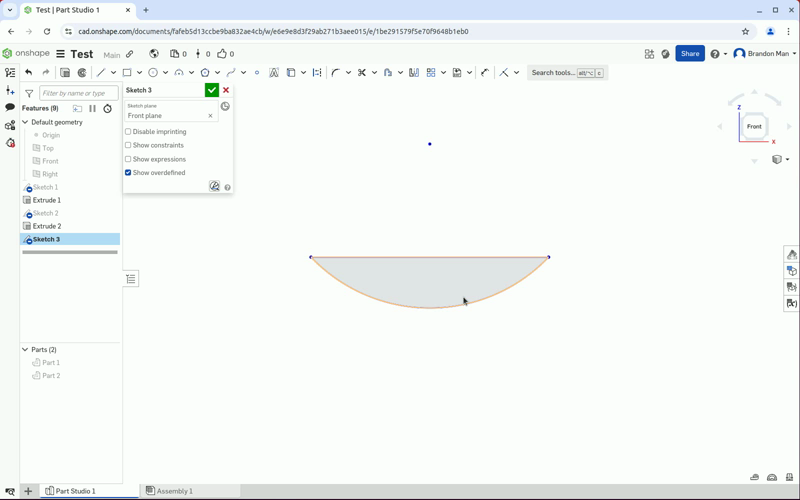
click(463, 296)
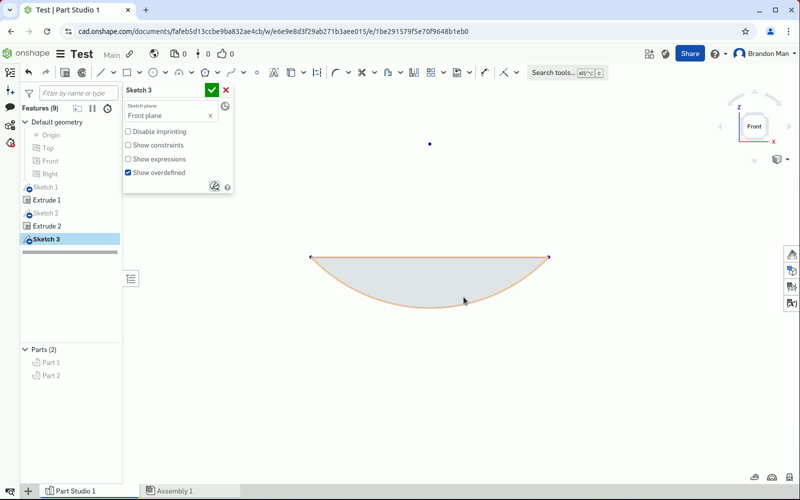
scroll(-6)
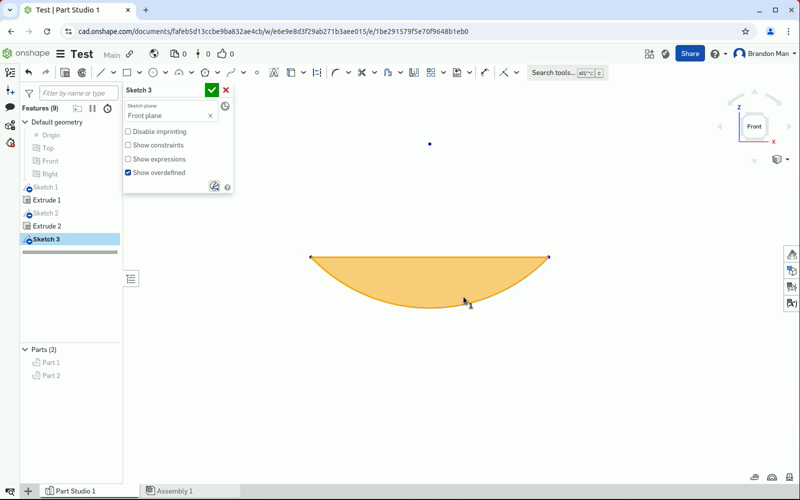
scroll(-6)
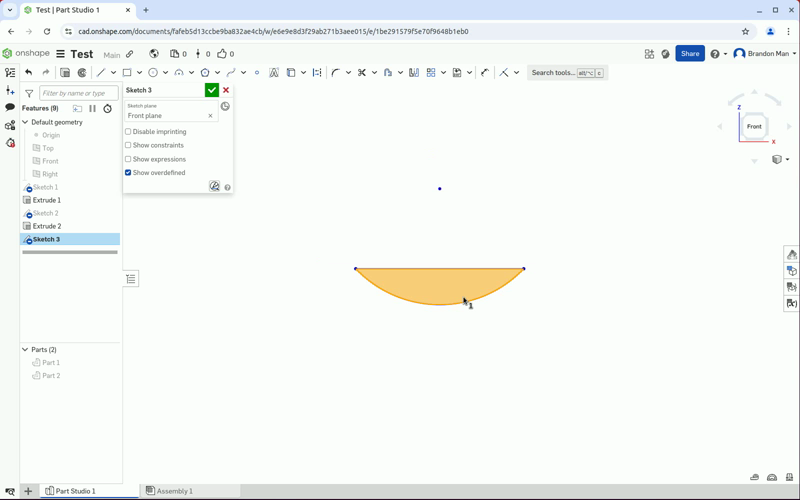
scroll(-6)
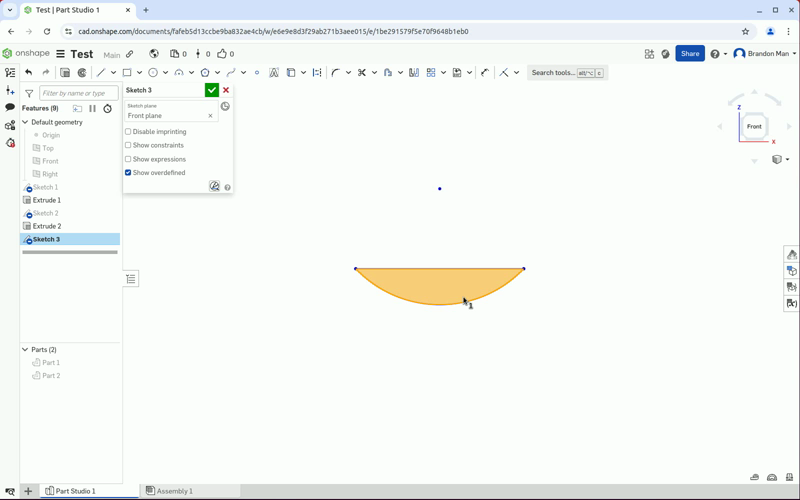
scroll(-6)
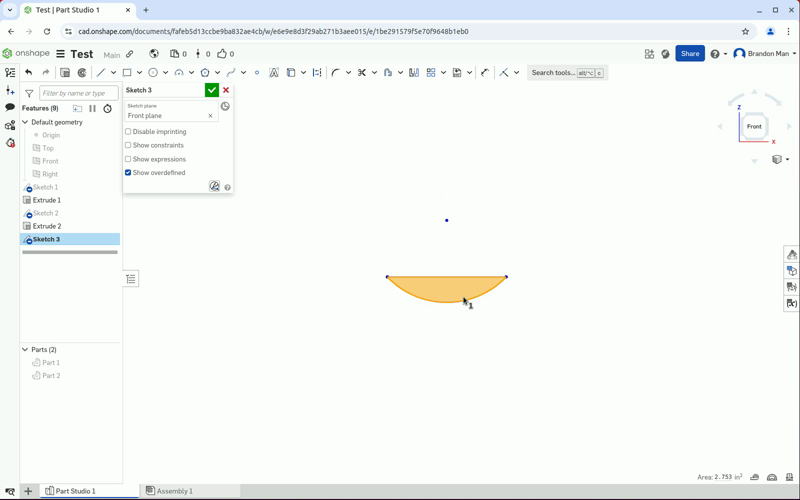
scroll(-6)
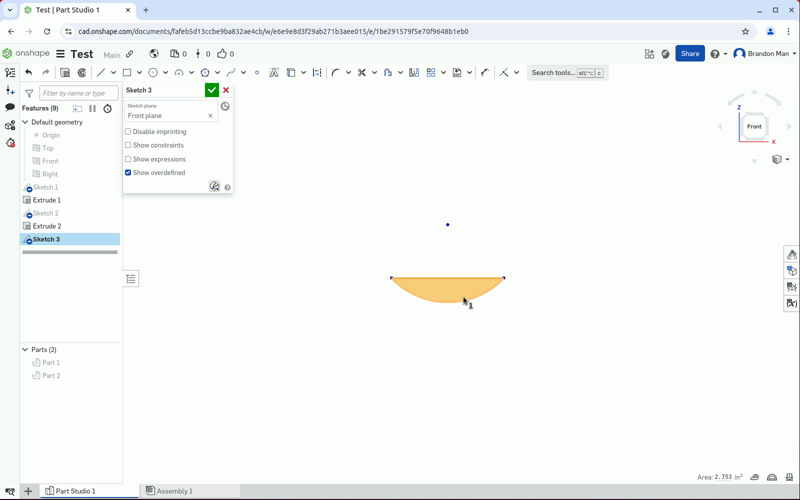
scroll(-6)
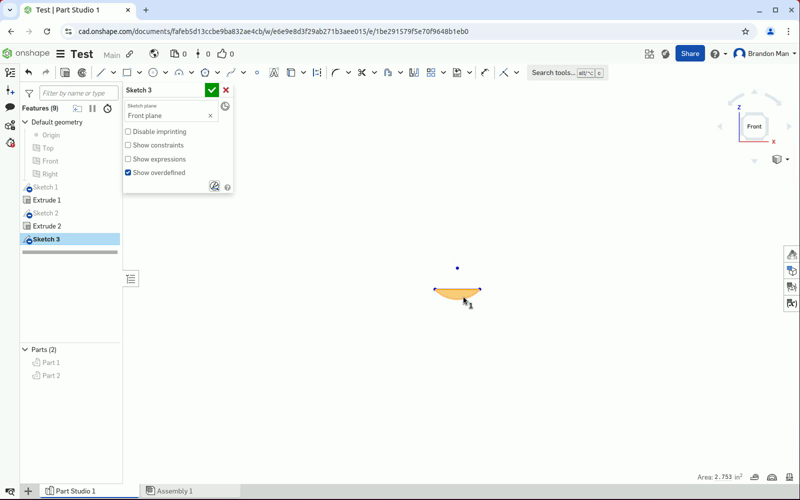
scroll(-6)
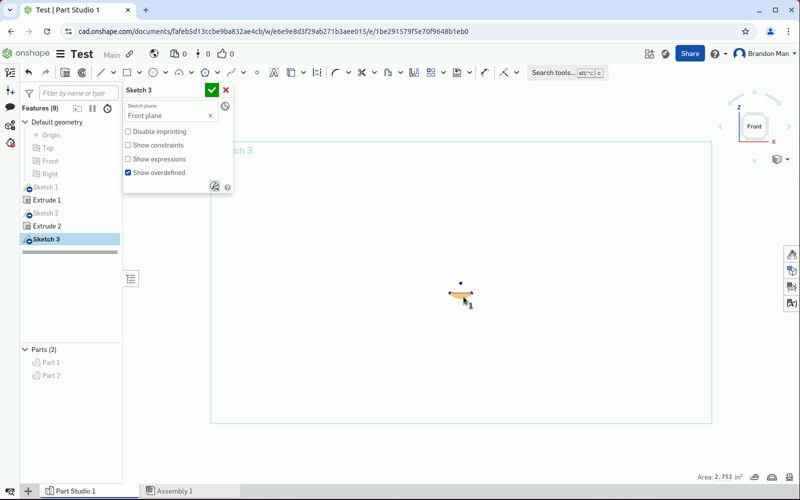
mouse_move(73, 352)
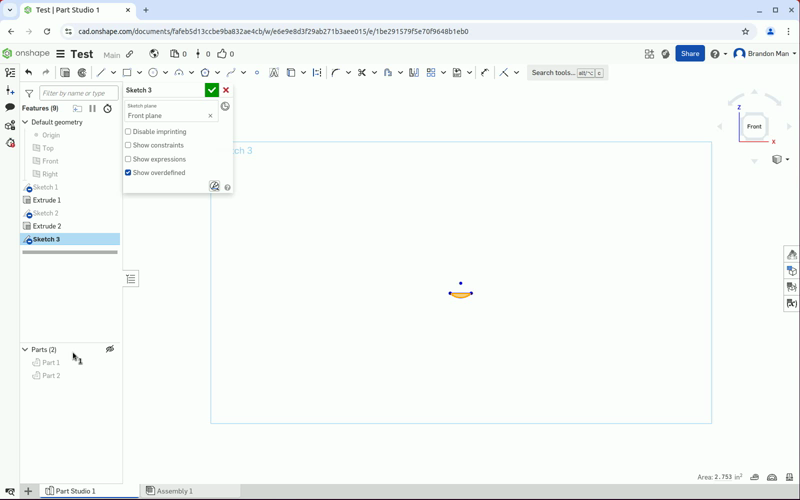
key(shift+y)
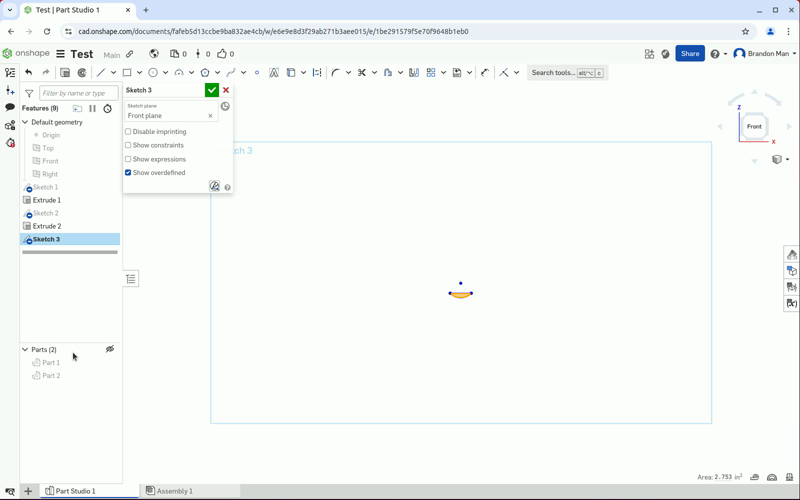
key(shift+e)
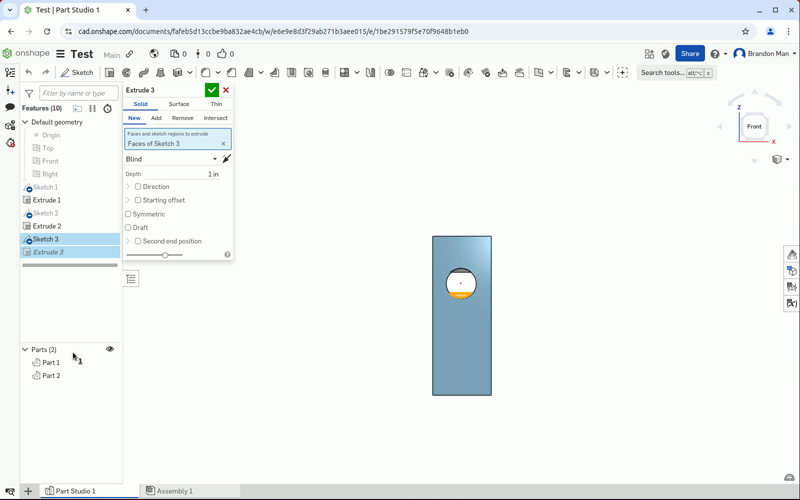
mouse_move(143, 106)
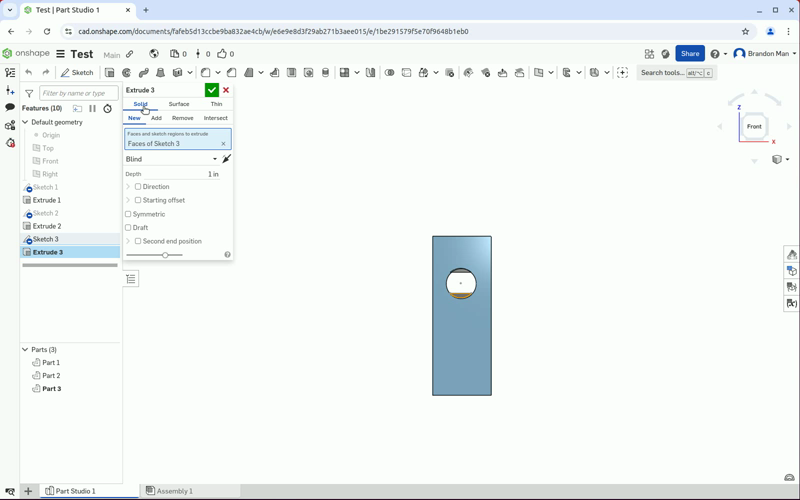
click(143, 106)
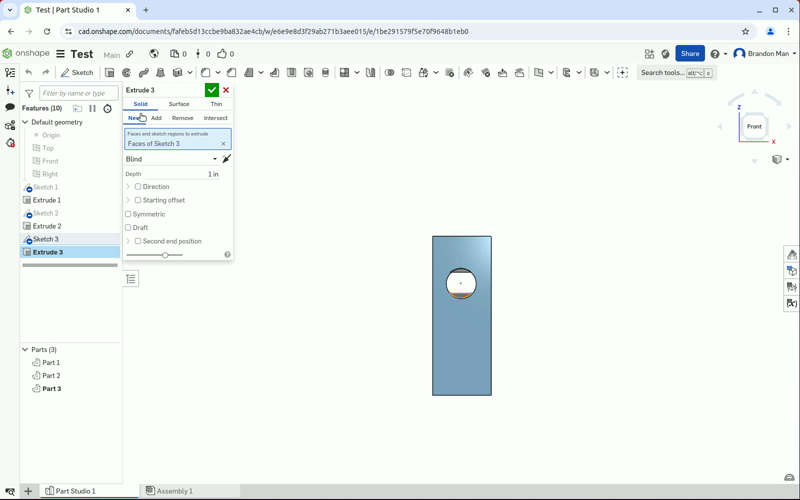
mouse_move(137, 120)
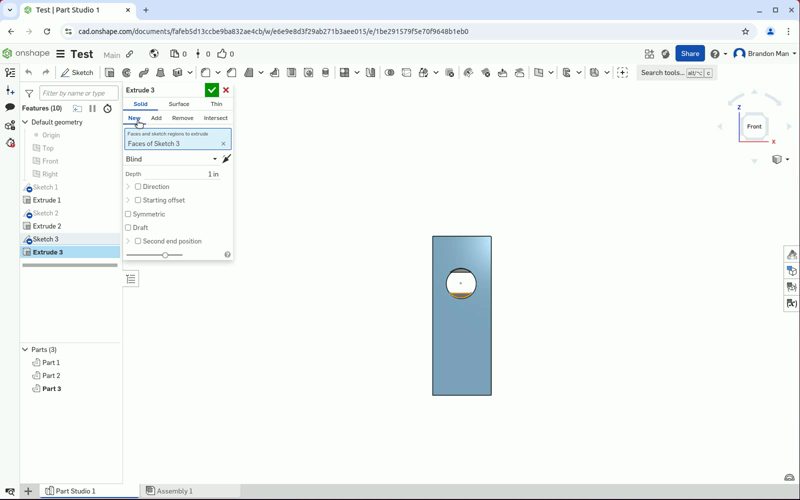
click(137, 120)
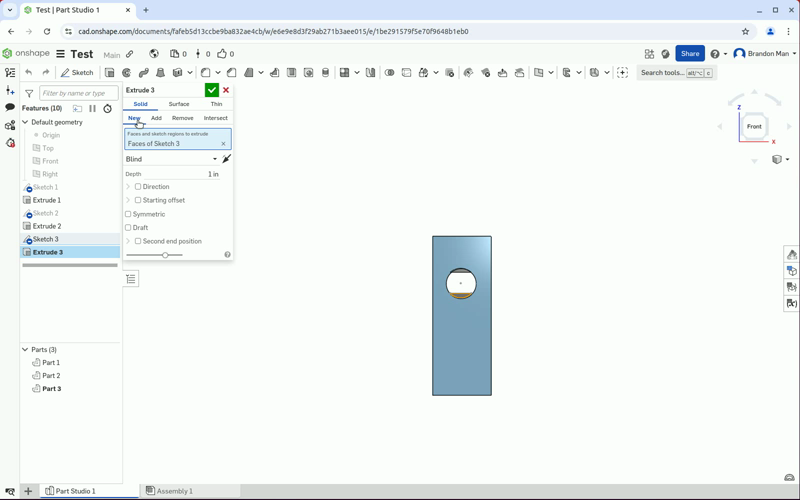
key(tab, 4)
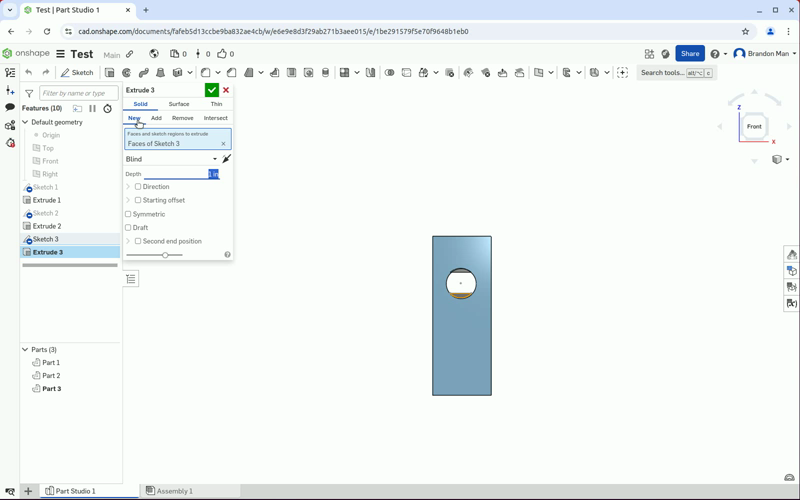
text(5.777)
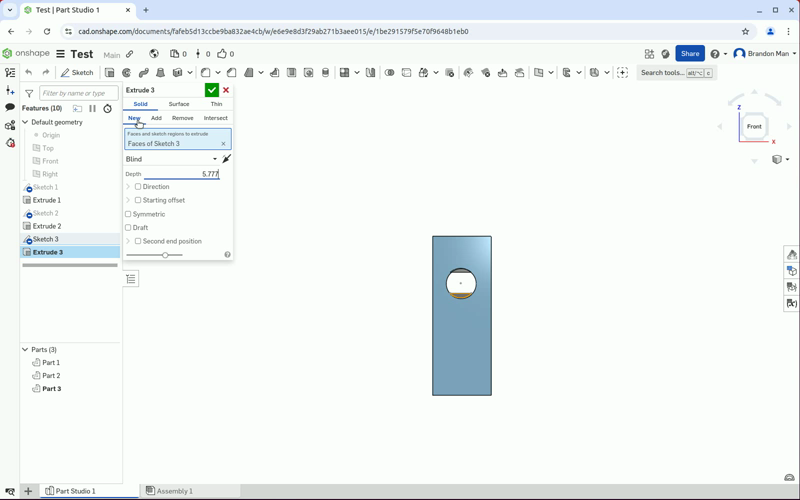
key(enter)
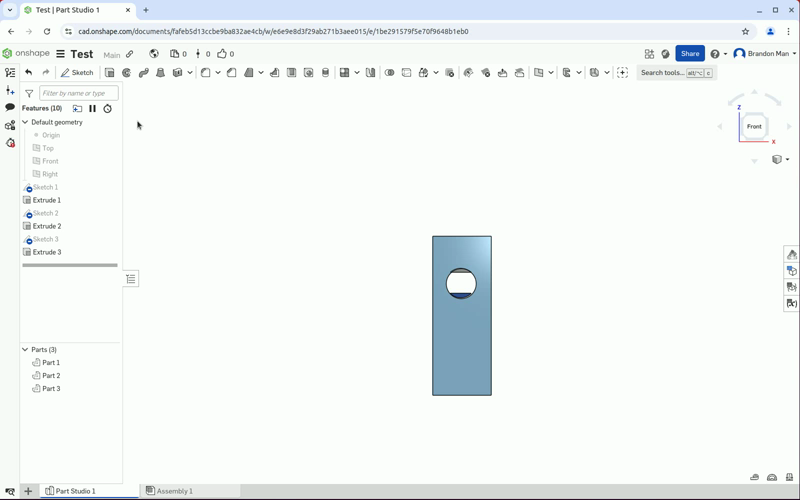
key(shift+h)
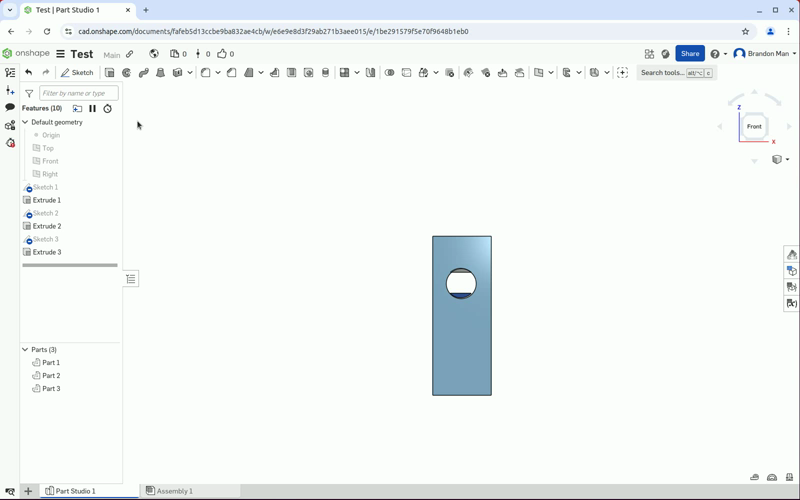
key(shift+h)
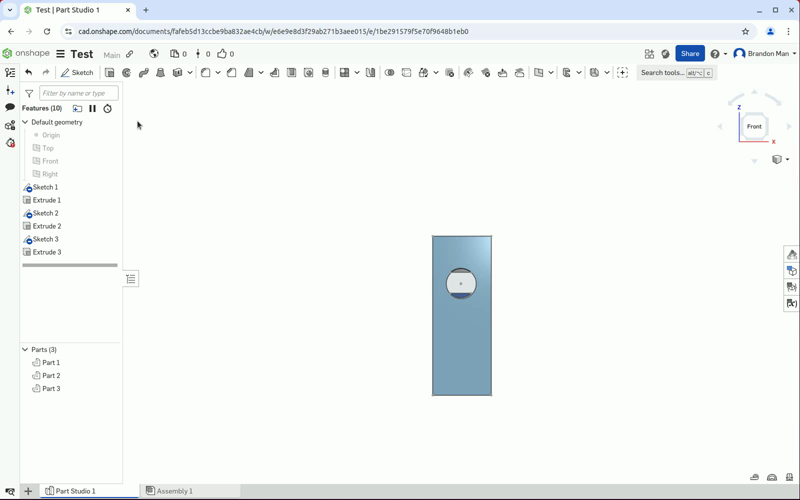
key(shift+7)
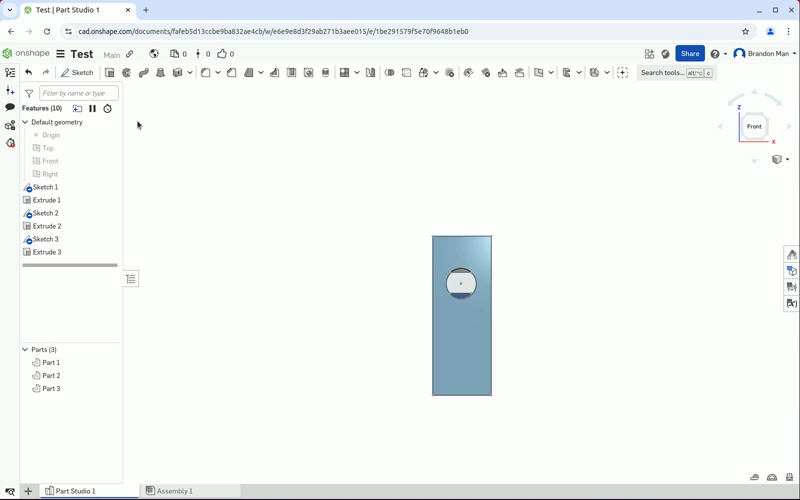
key(left, 2)
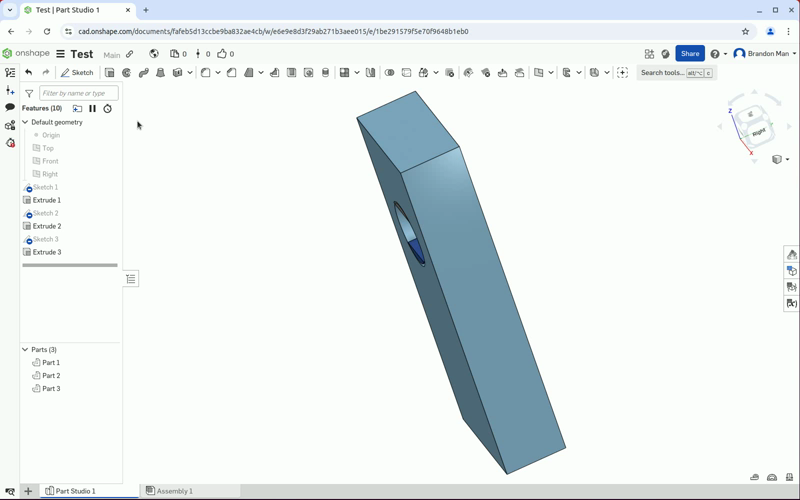
key(down, 2)
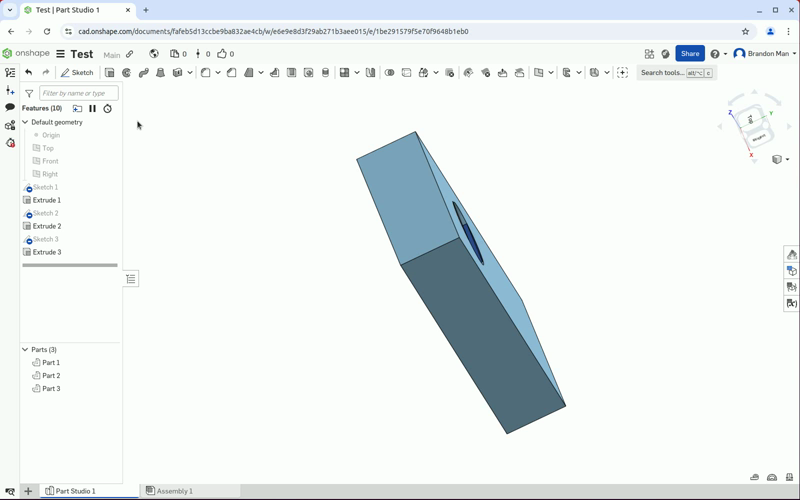
key(up, 2)
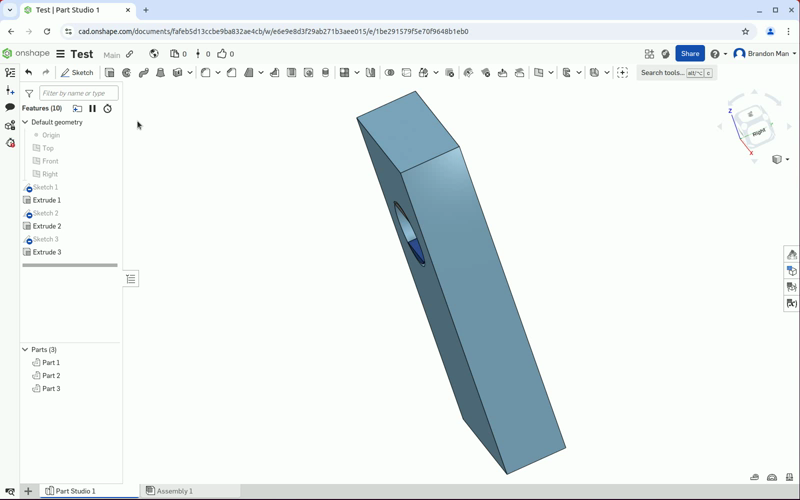
key(right, 2)
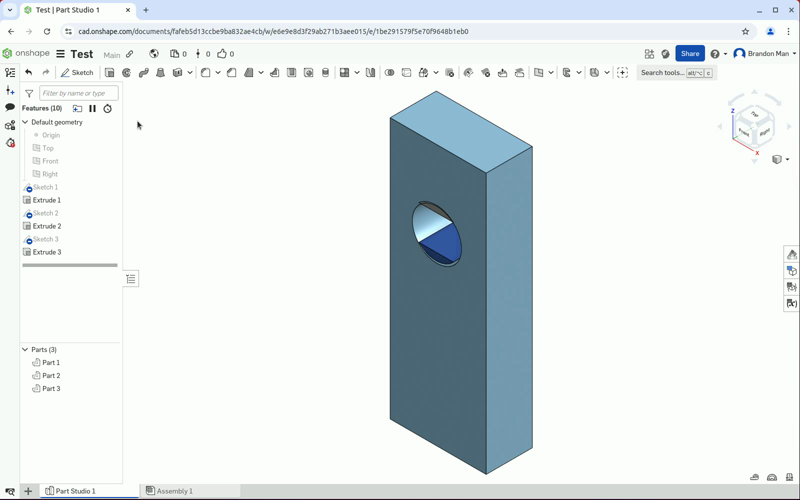
mouse_move(73, 189)
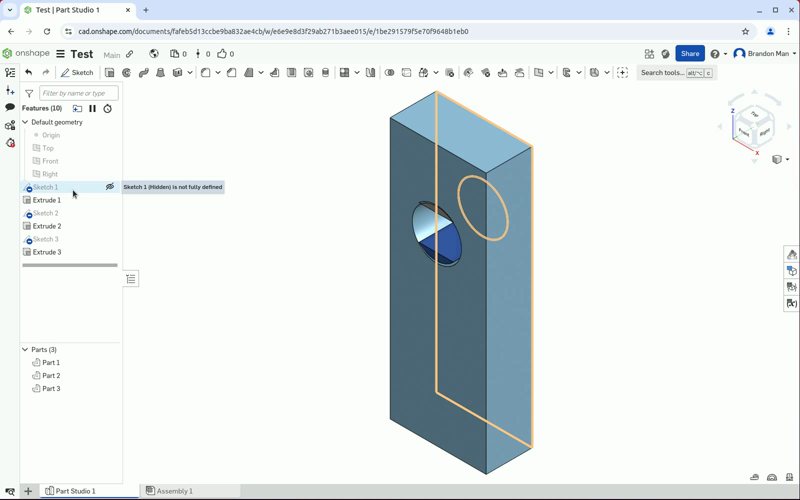
click(73, 189)